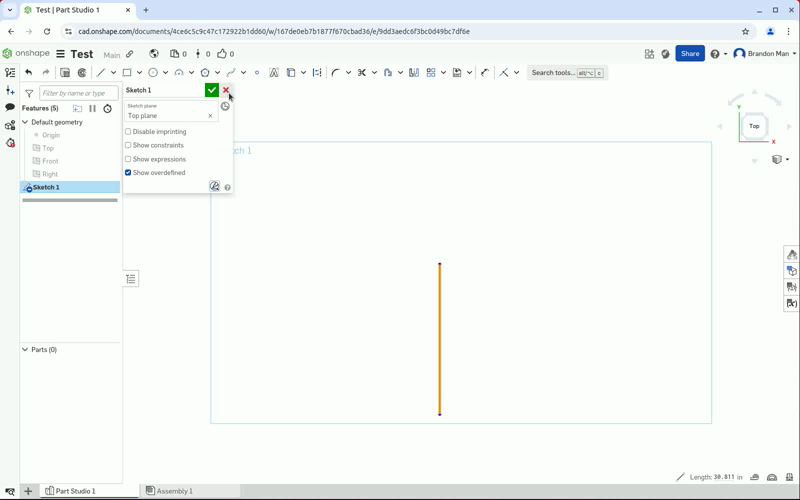
key(shift+h)
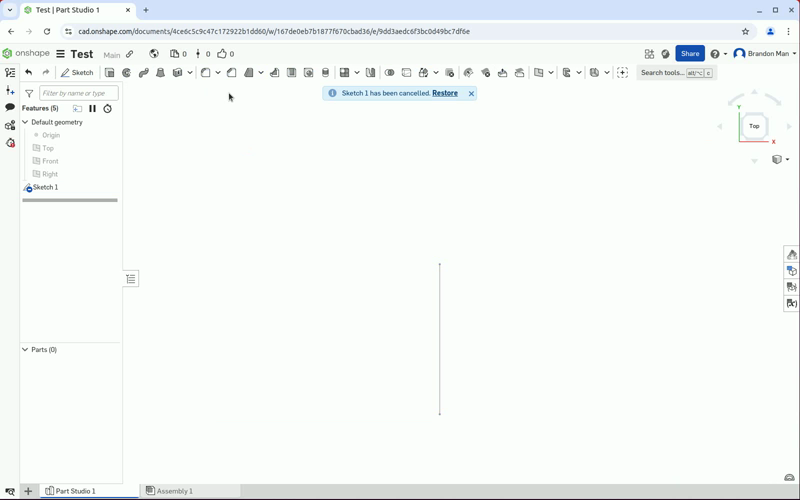
key(shift+s)
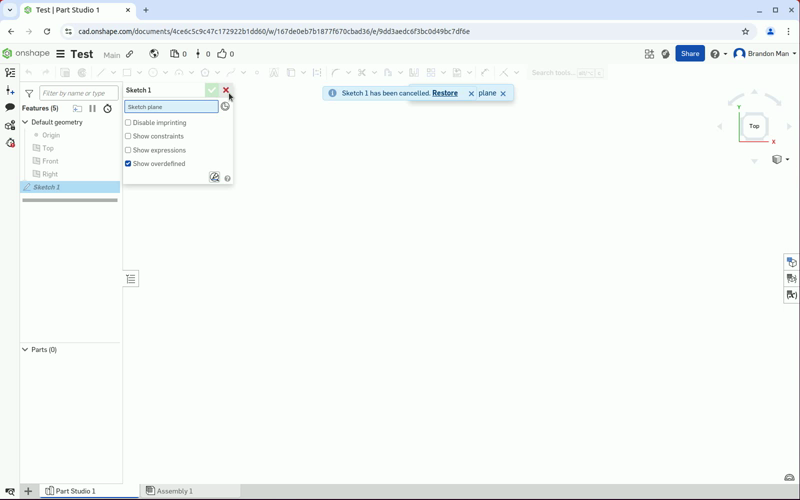
mouse_move(73, 150)
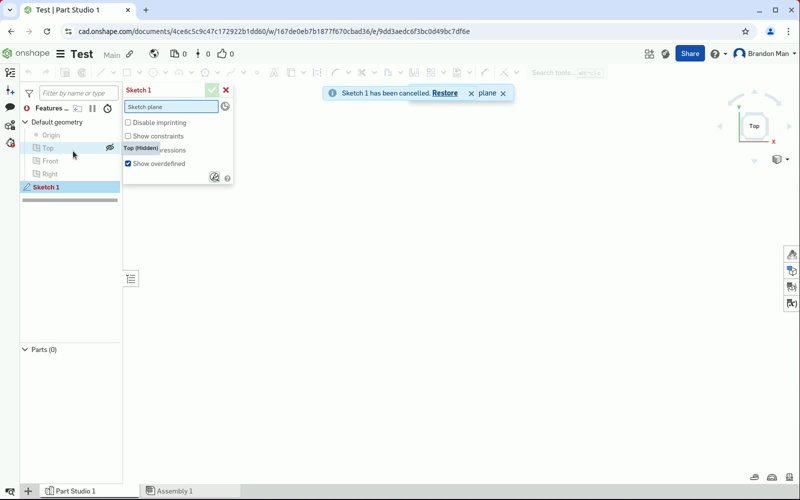
click(73, 150)
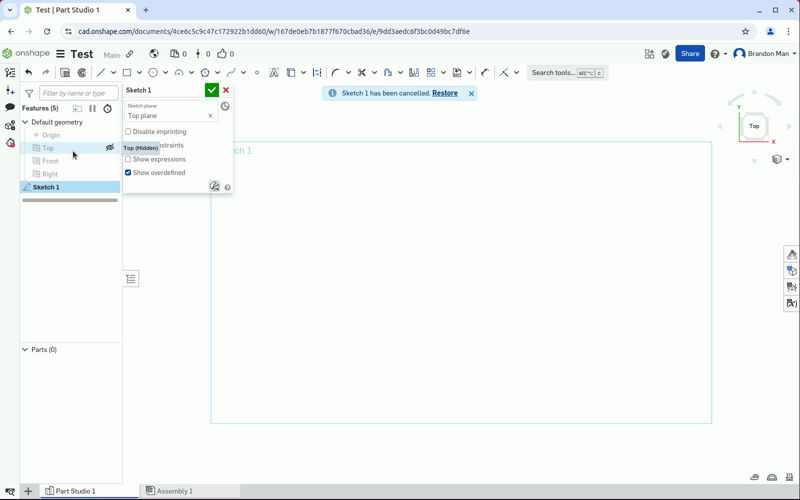
mouse_move(73, 352)
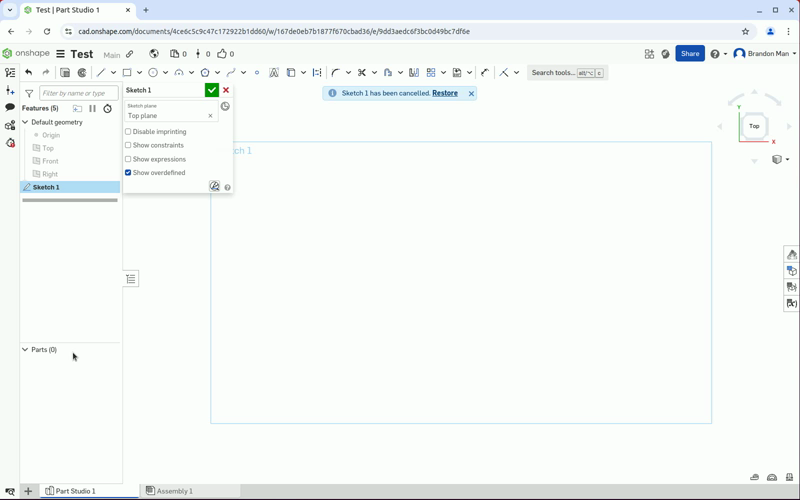
key(y)
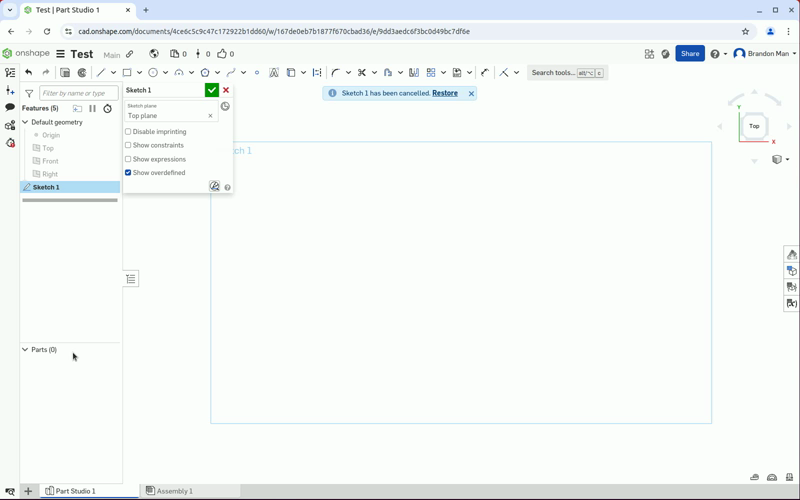
key(l)
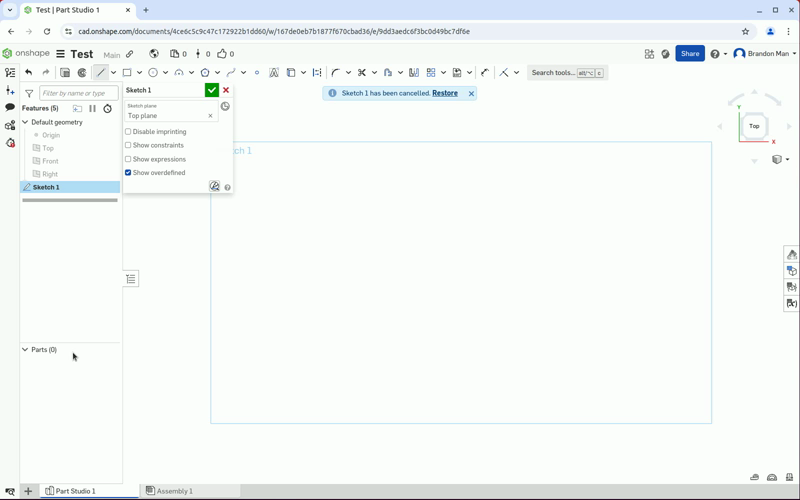
key_down(shift)
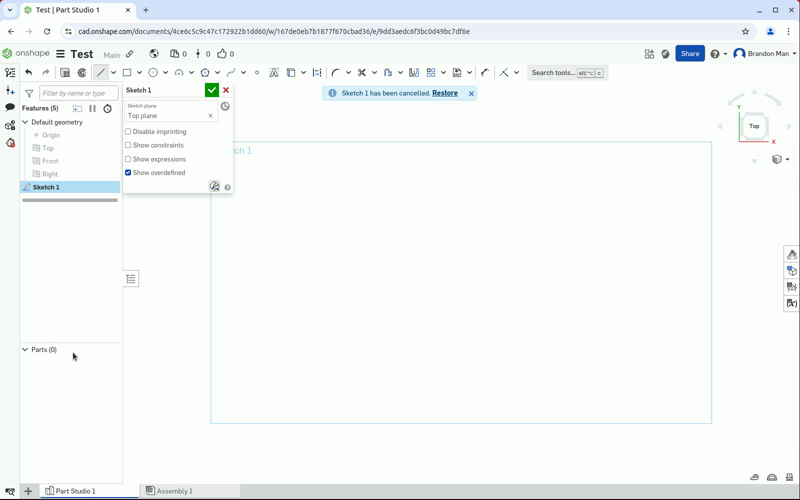
mouse_move(358, 370)
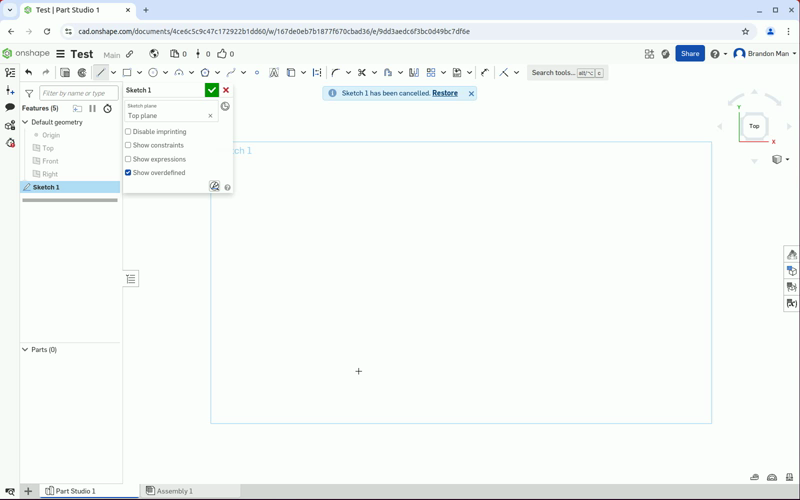
click(358, 370)
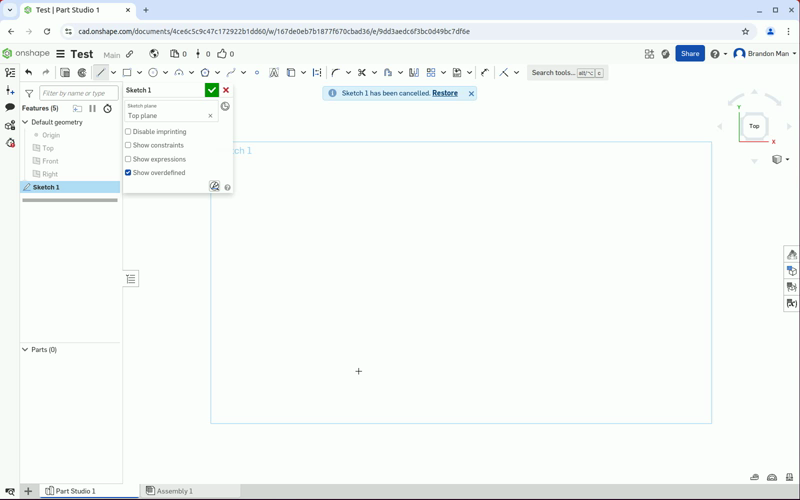
key_up(shift)
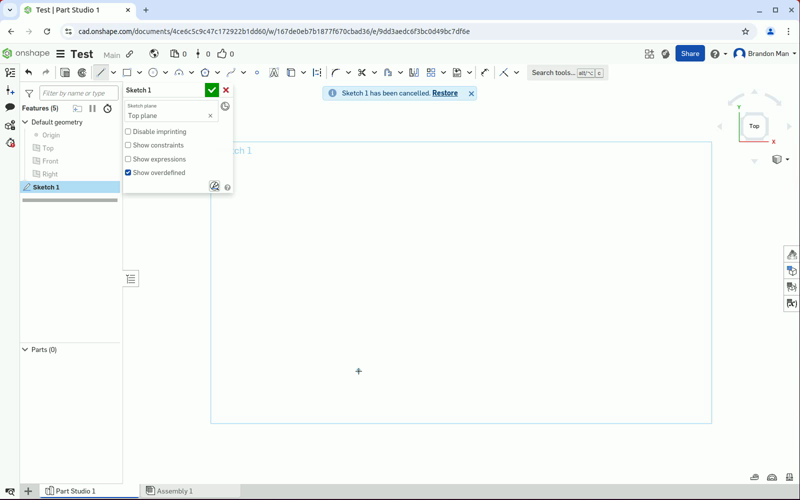
key_down(shift)
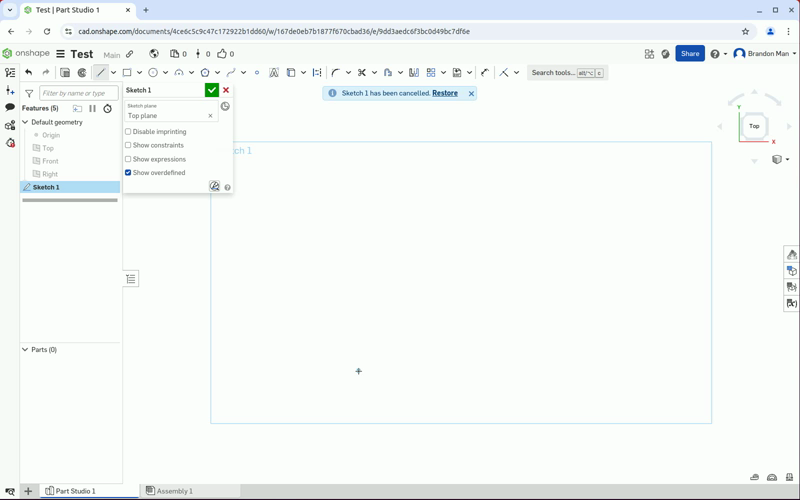
mouse_move(562, 370)
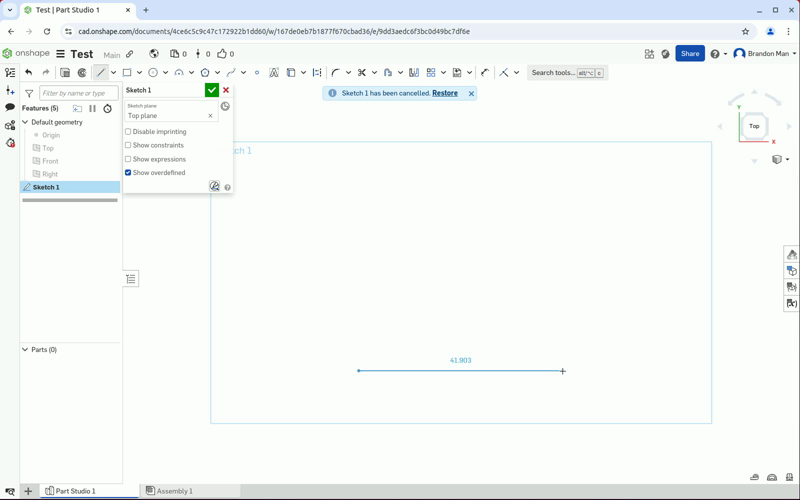
click(562, 370)
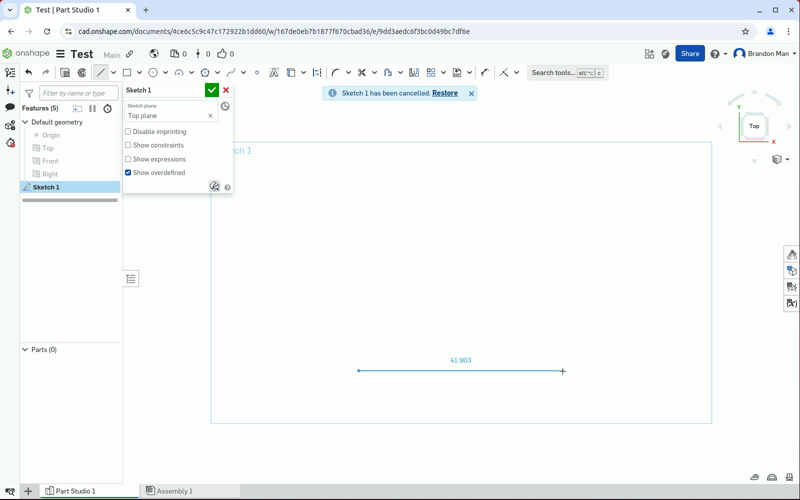
key_up(shift)
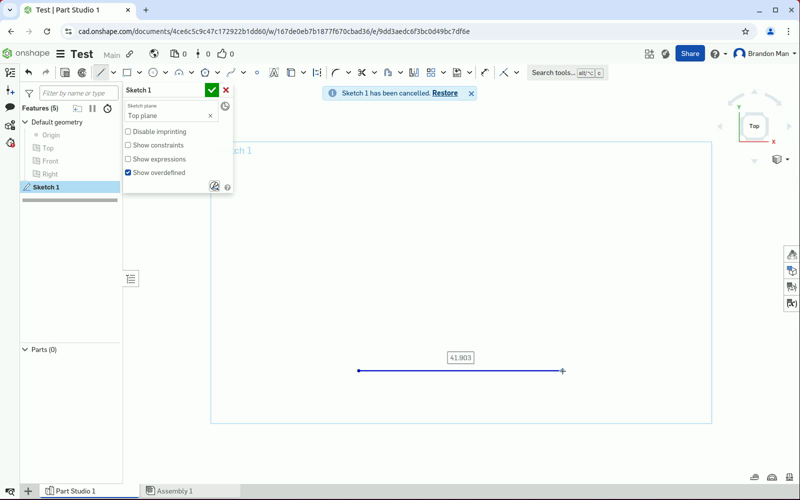
key_down(shift)
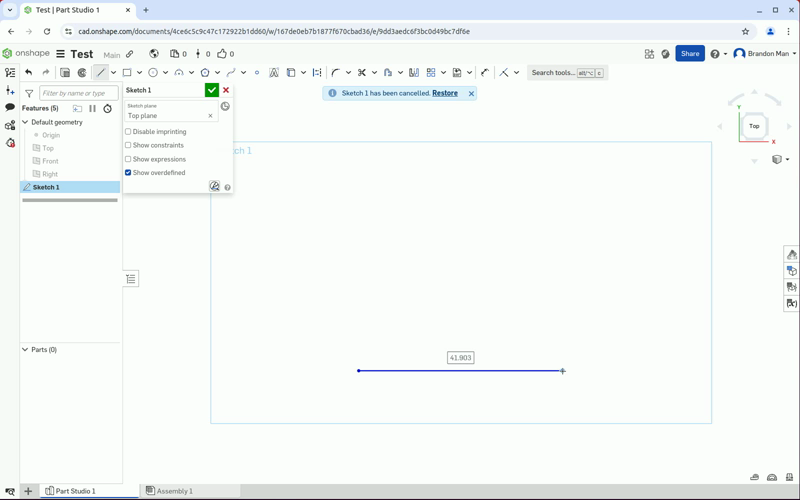
mouse_move(562, 196)
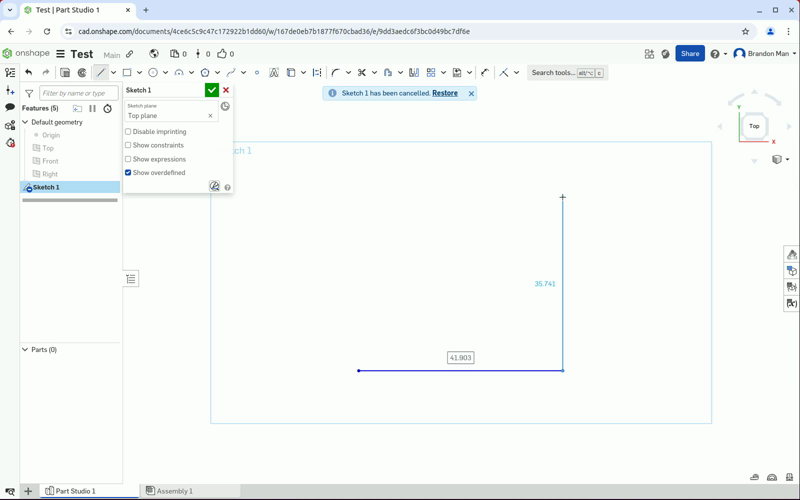
click(562, 196)
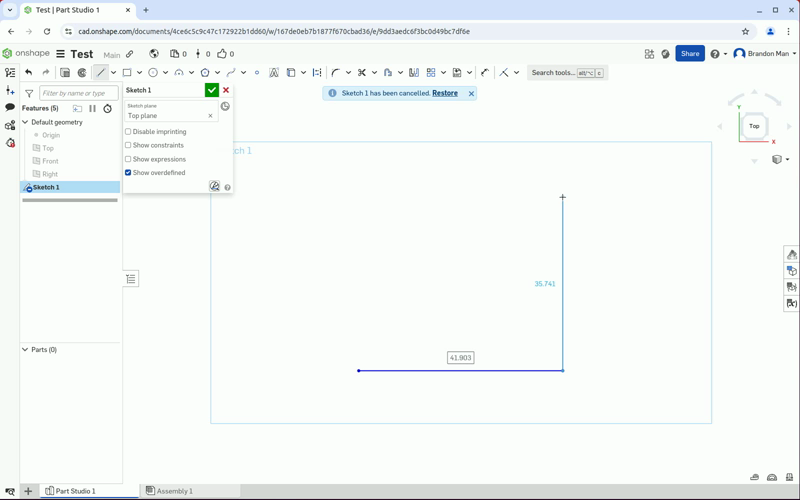
key_up(shift)
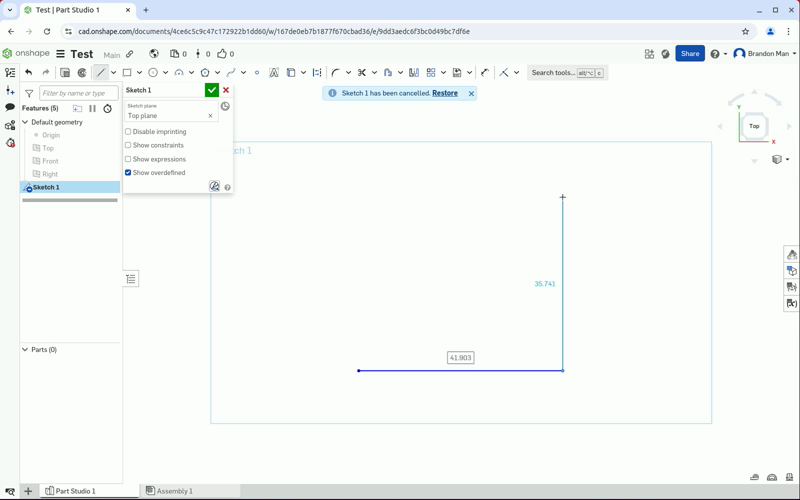
key_down(shift)
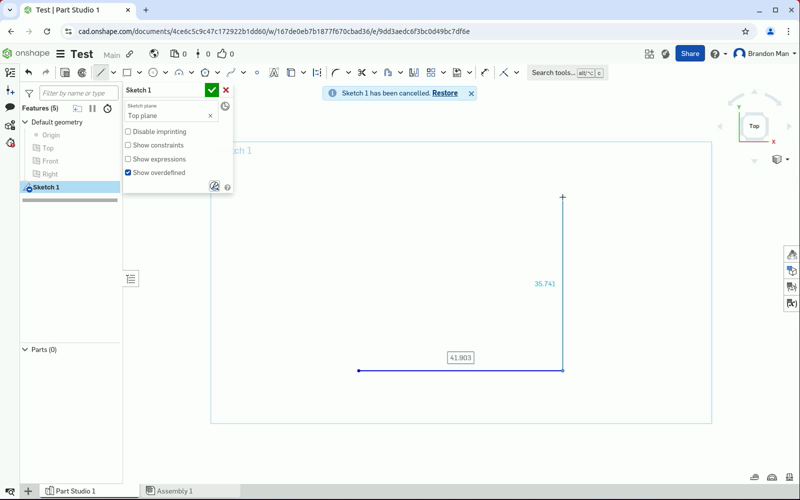
mouse_move(358, 196)
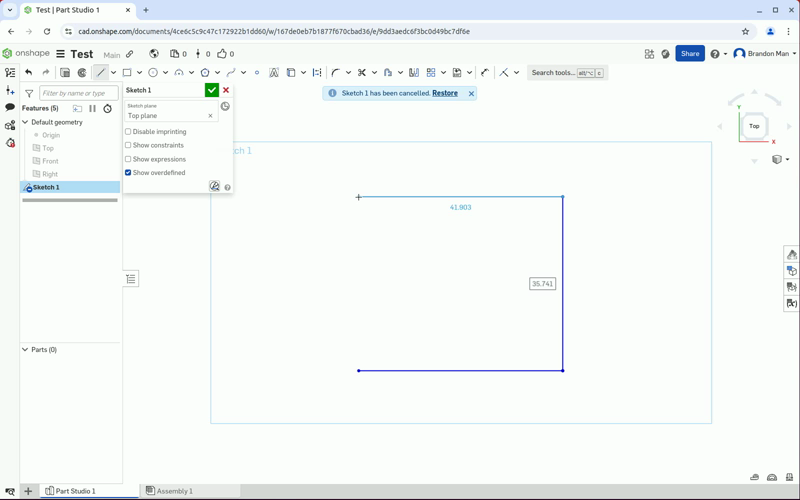
click(358, 196)
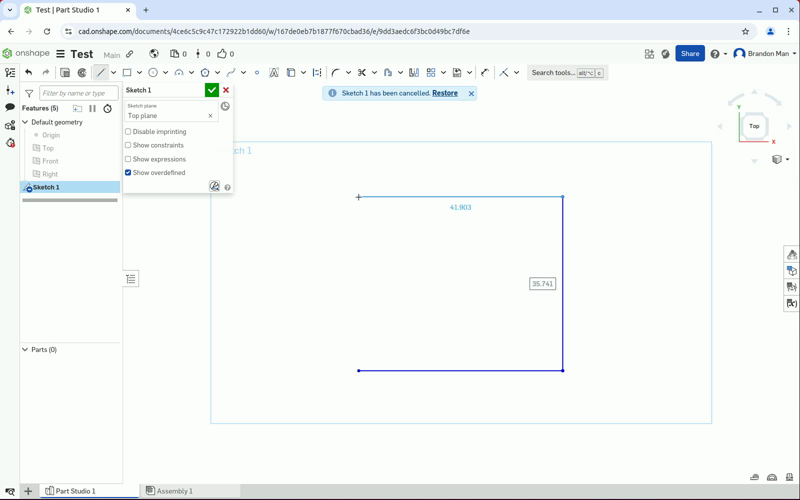
key_up(shift)
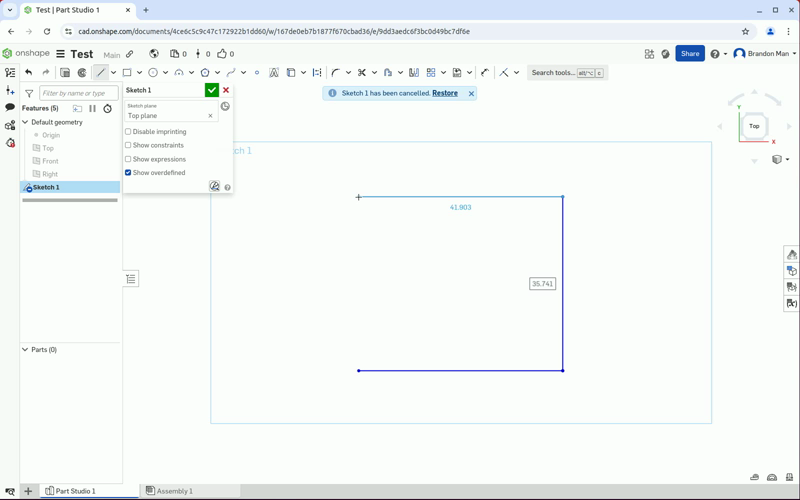
key_down(shift)
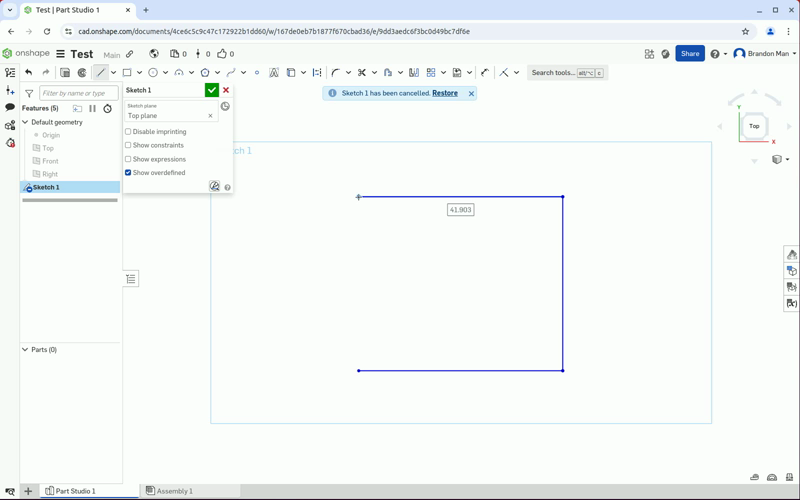
mouse_move(358, 370)
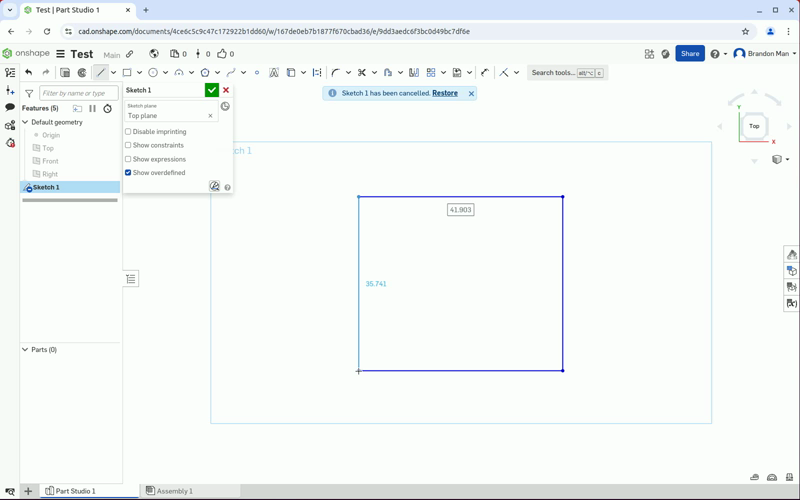
key_up(shift)
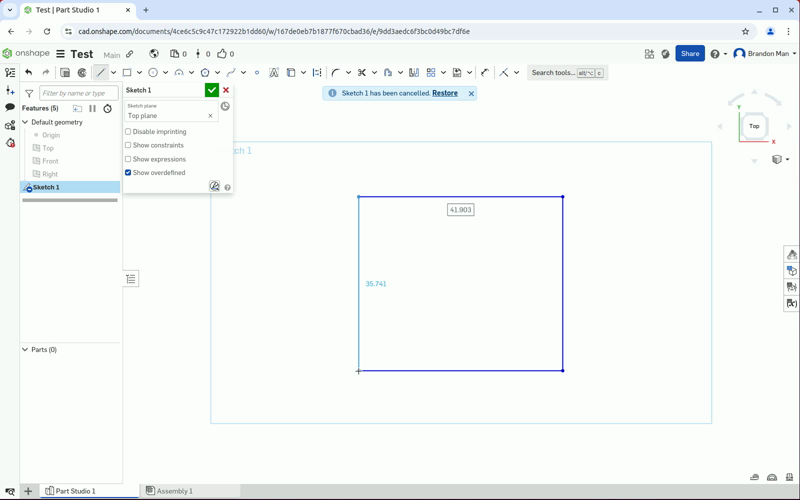
click(358, 370)
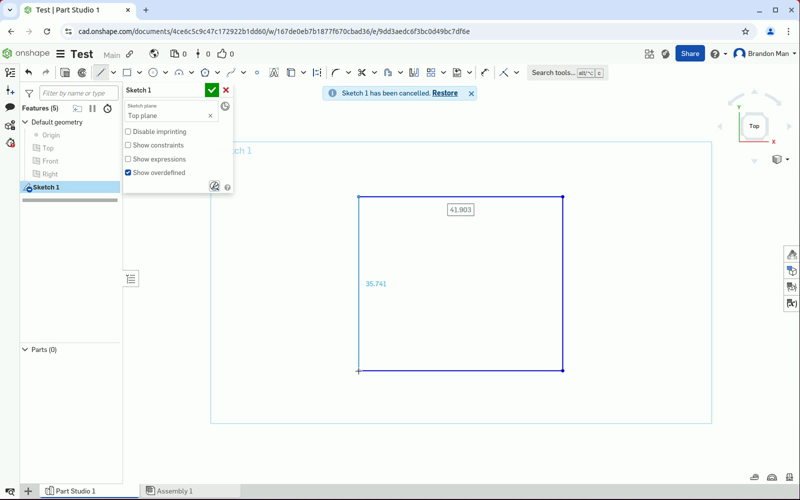
key(esc)
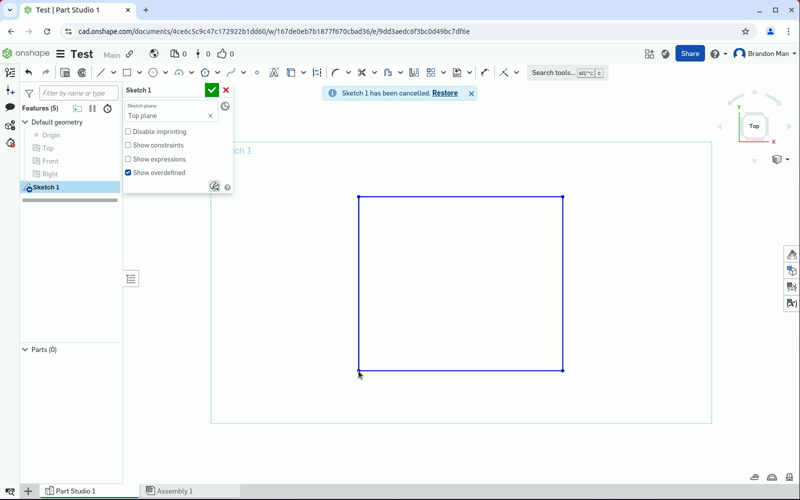
mouse_move(409, 303)
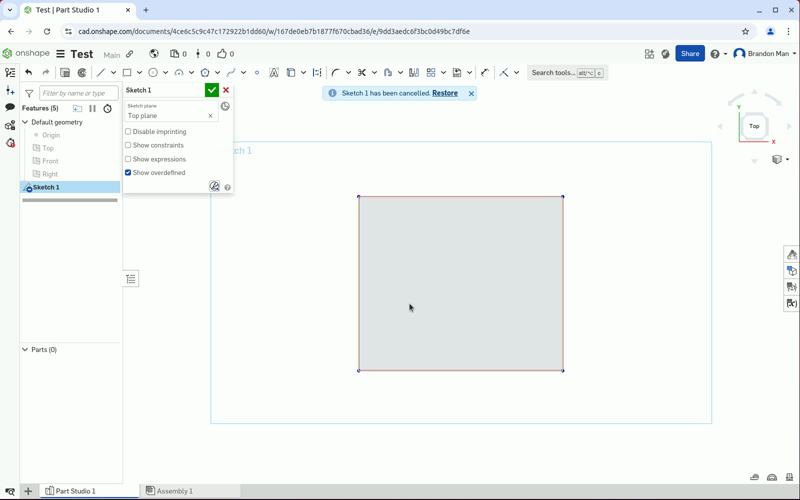
click(409, 303)
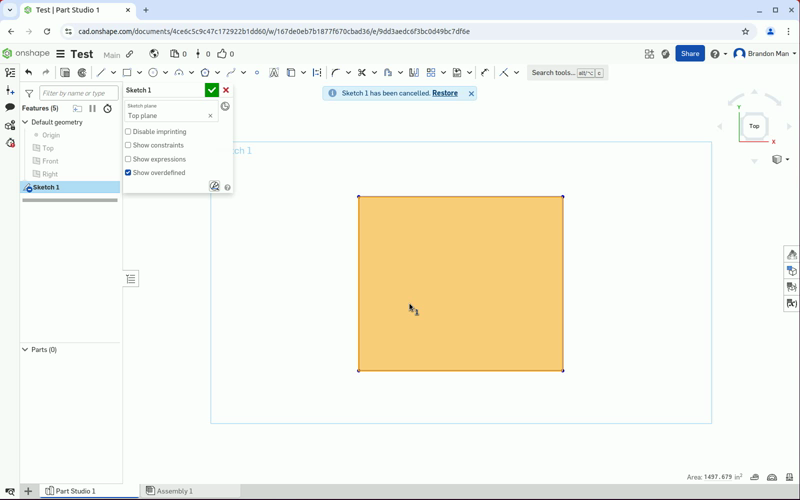
mouse_move(73, 352)
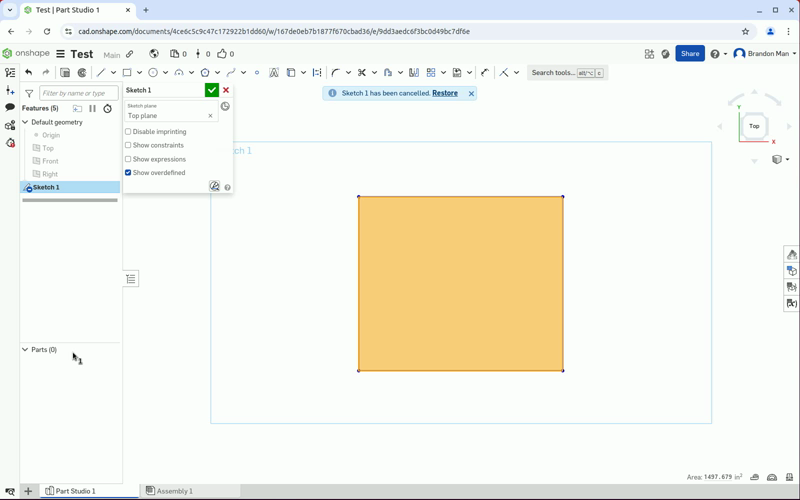
key(shift+y)
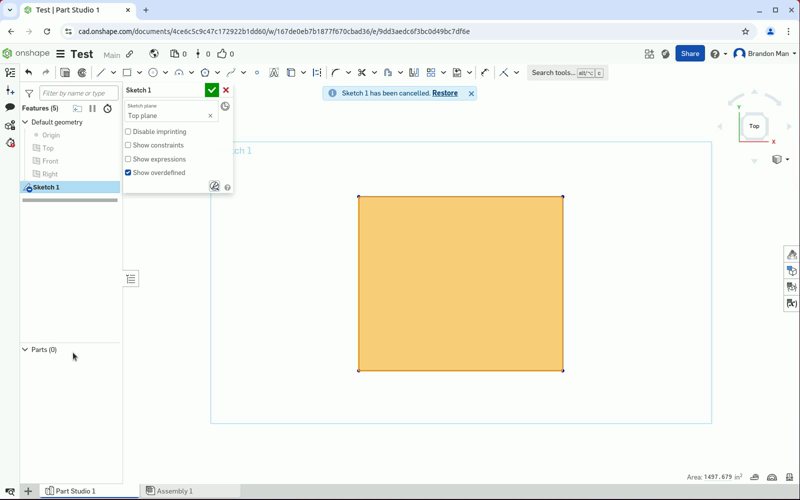
key(shift+e)
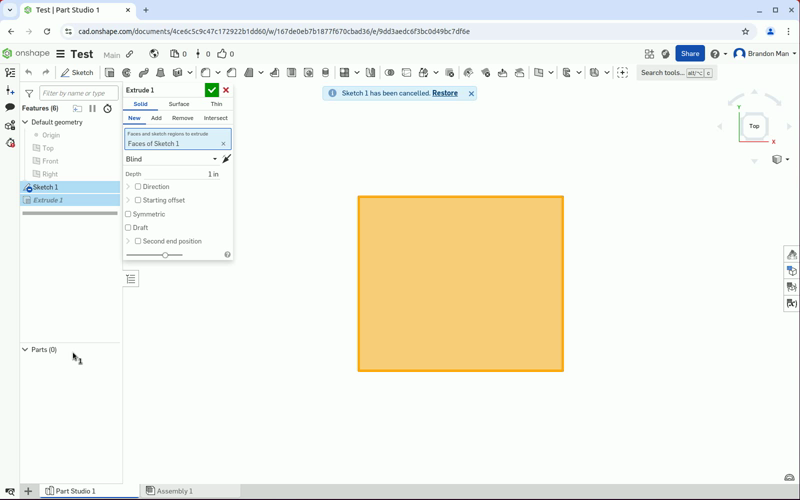
mouse_move(143, 106)
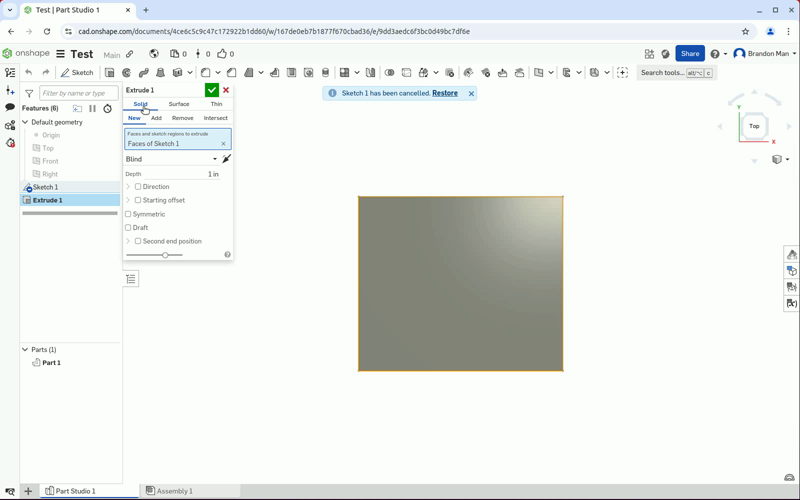
click(143, 106)
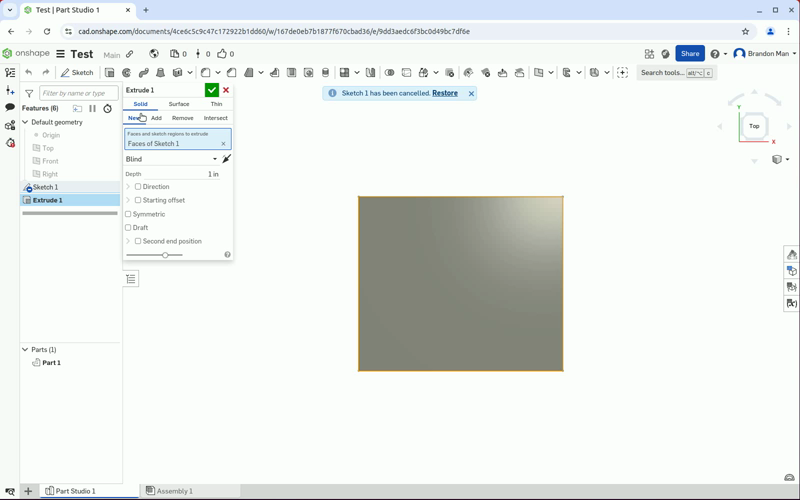
mouse_move(137, 120)
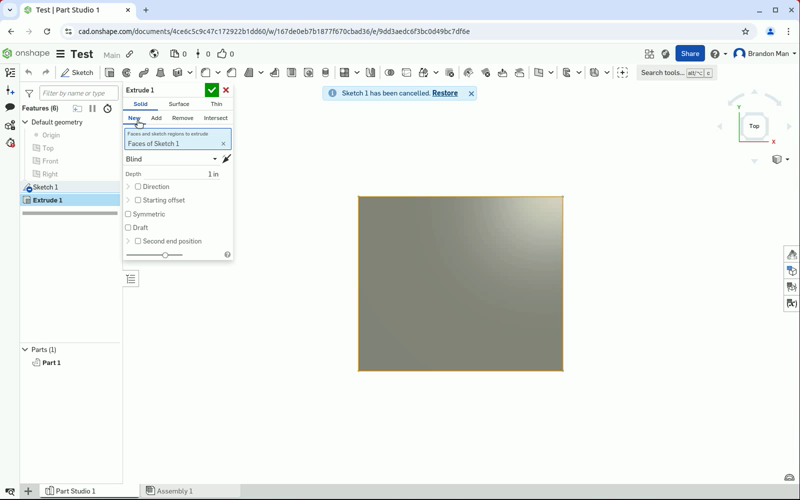
click(137, 120)
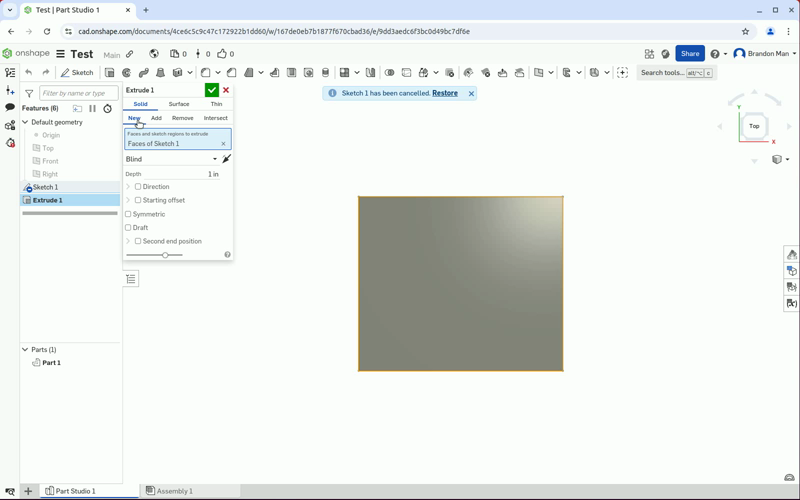
key(tab, 4)
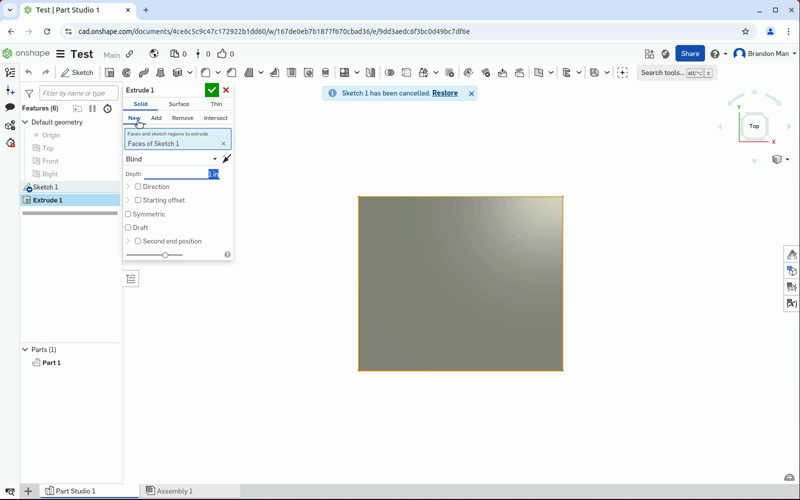
text(2.166)
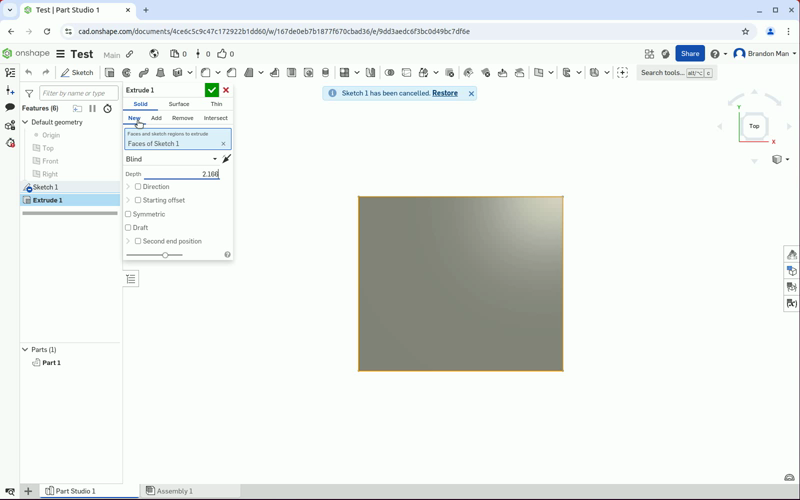
key(enter)
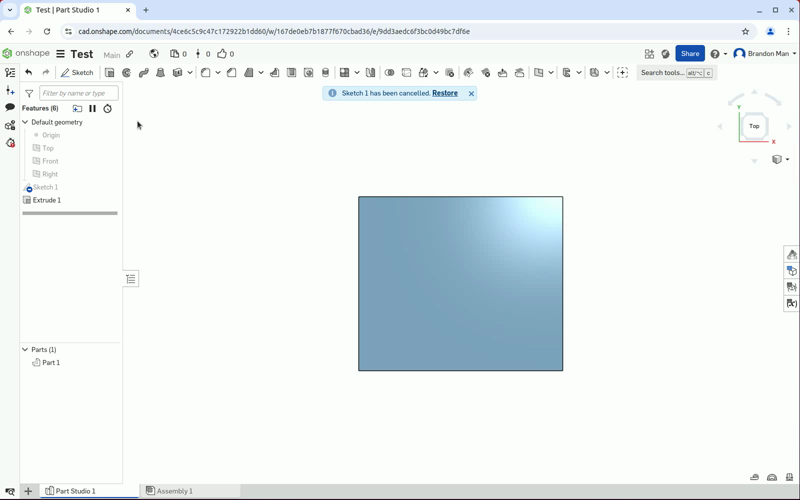
key(shift+h)
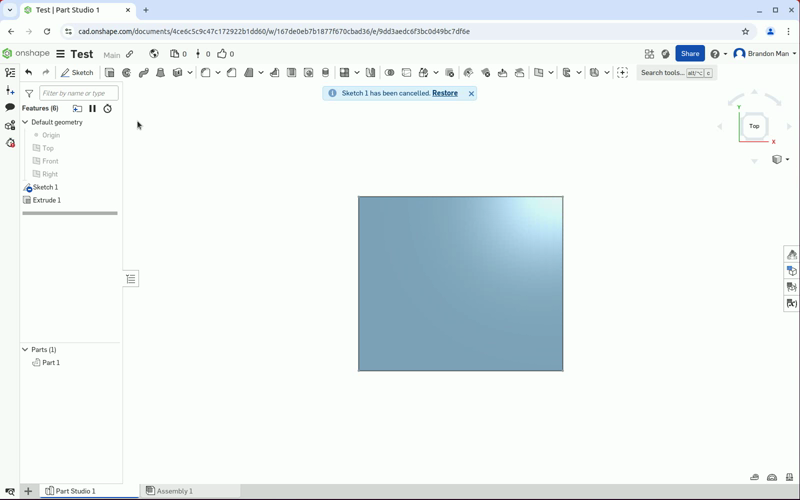
key(shift+h)
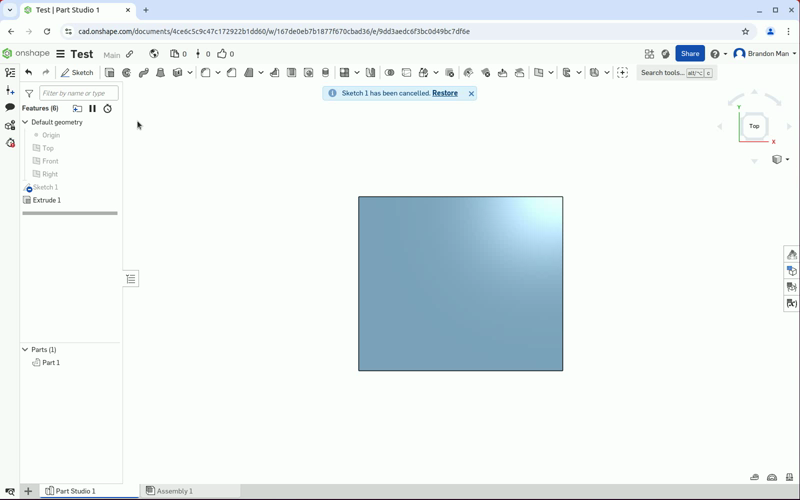
mouse_move(73, 189)
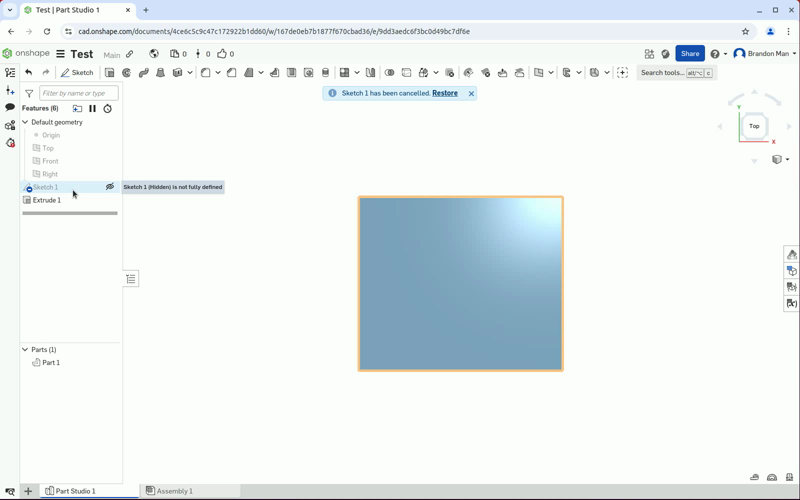
click(73, 189)
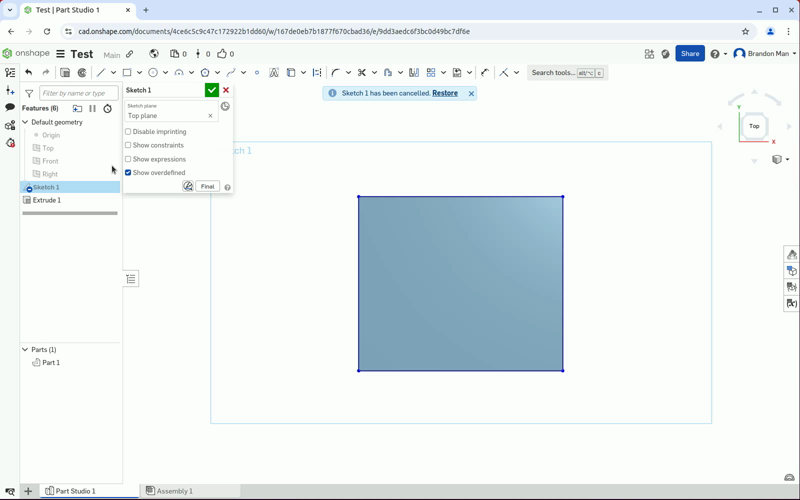
mouse_move(229, 92)
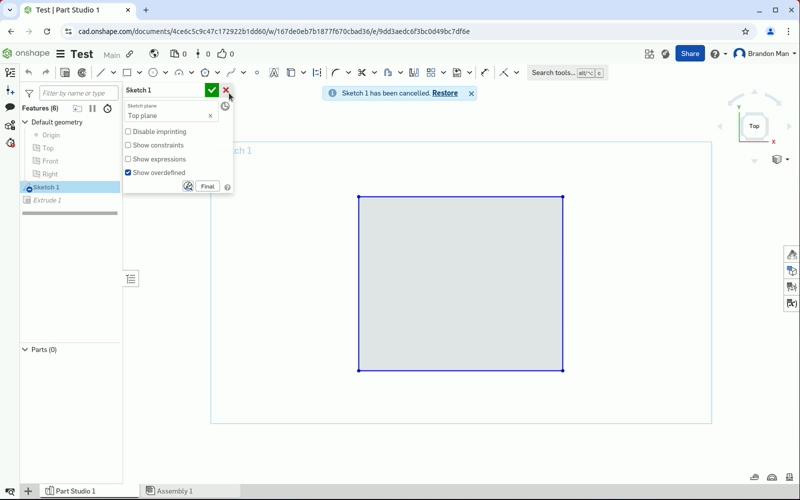
click(229, 92)
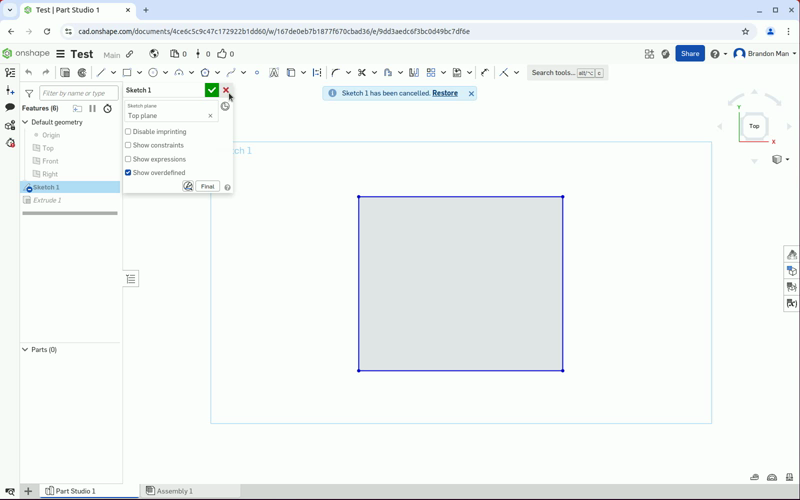
key(shift+s)
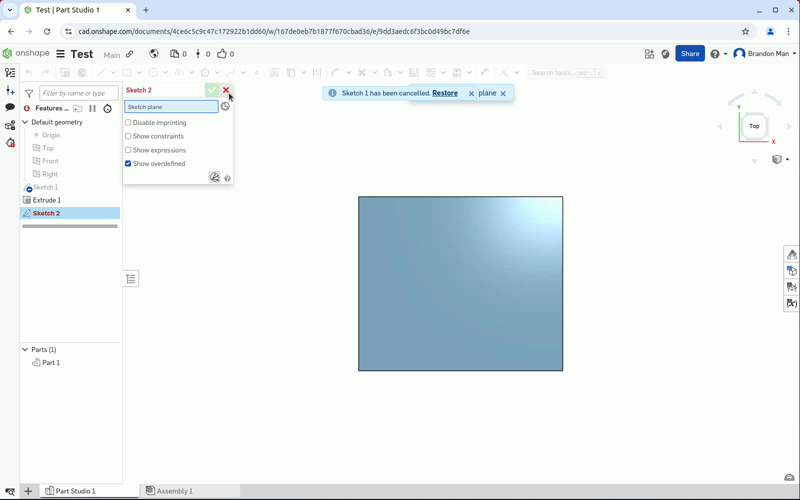
mouse_move(73, 150)
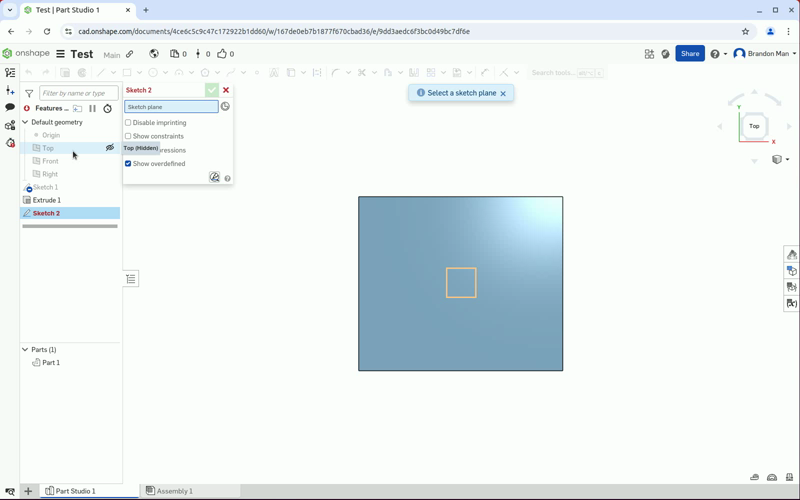
click(73, 150)
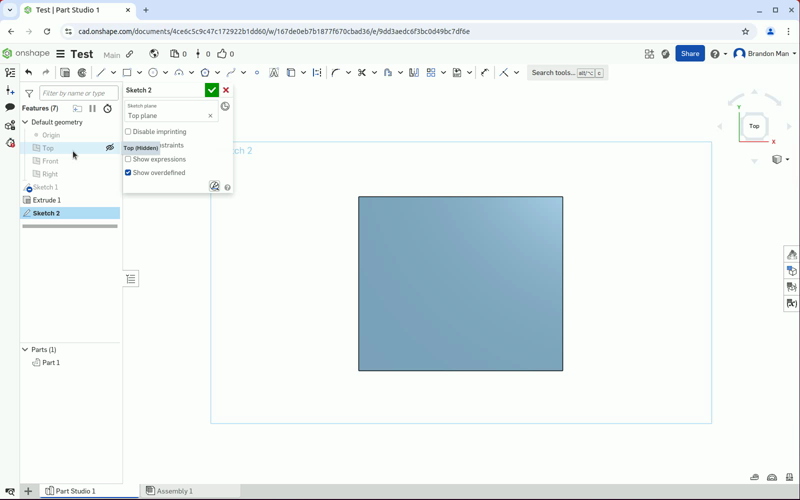
mouse_move(73, 352)
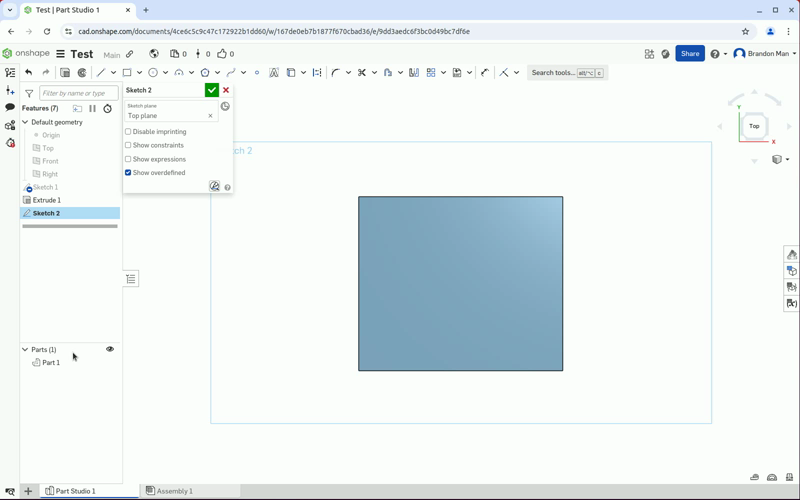
key(y)
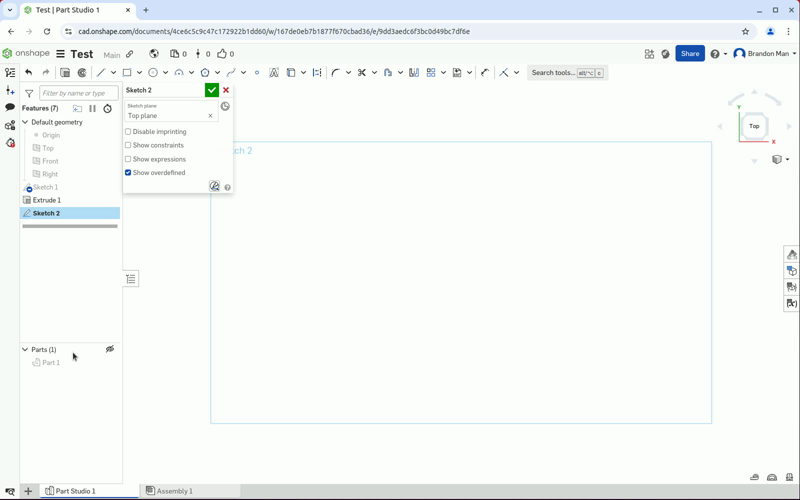
key(l)
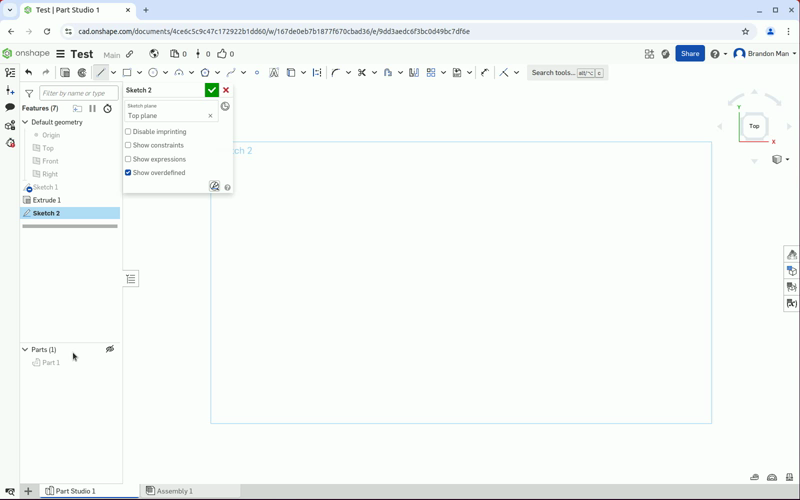
key_down(shift)
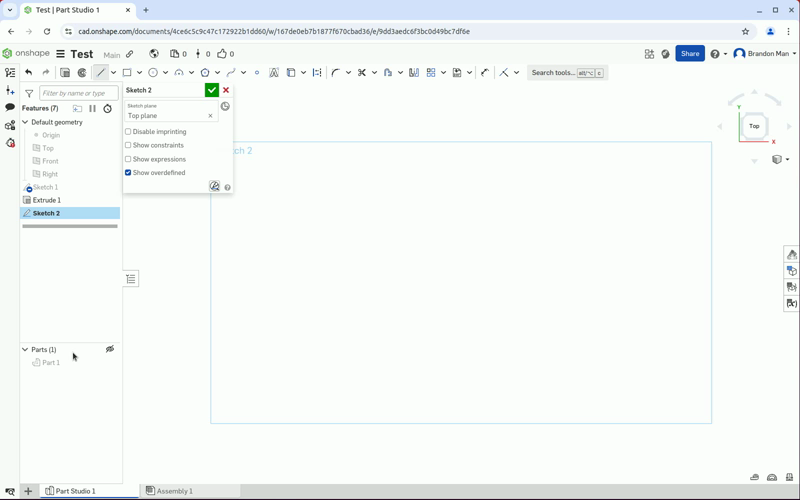
mouse_move(358, 370)
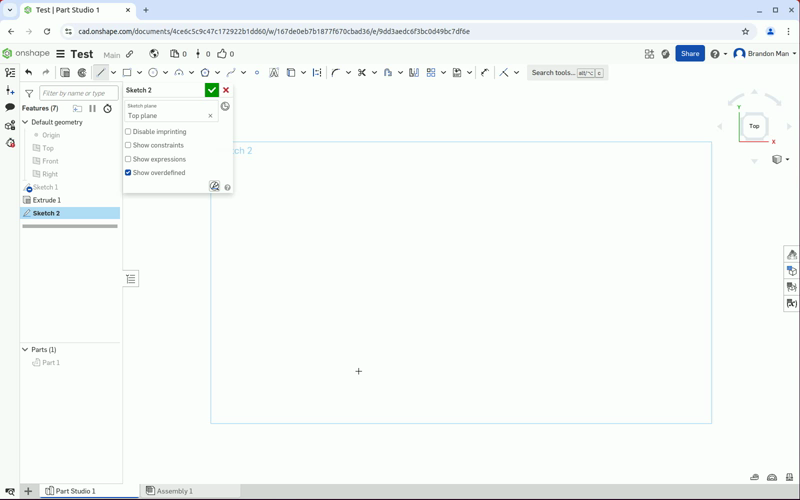
click(358, 370)
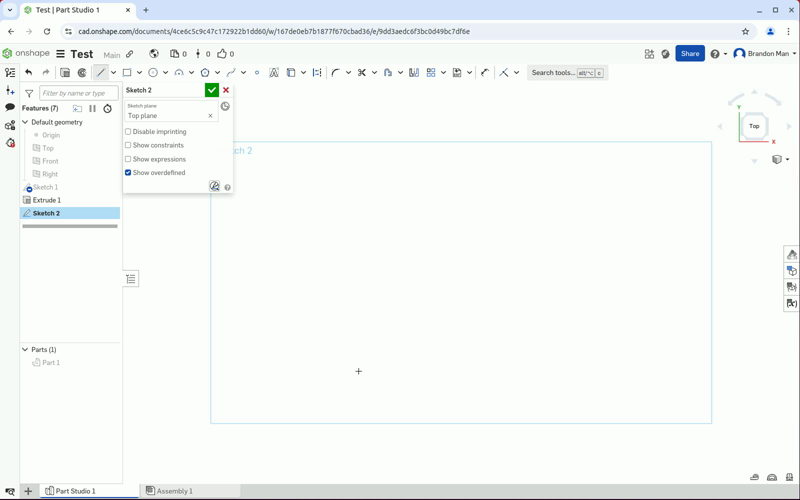
key_up(shift)
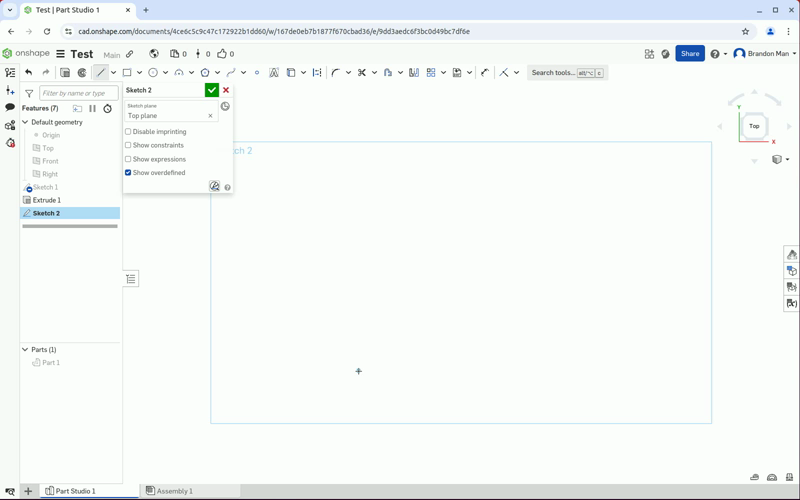
key_down(shift)
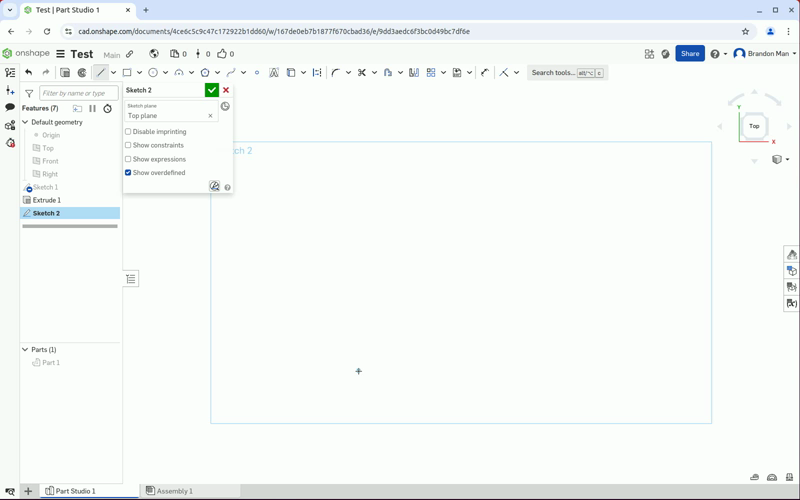
mouse_move(562, 370)
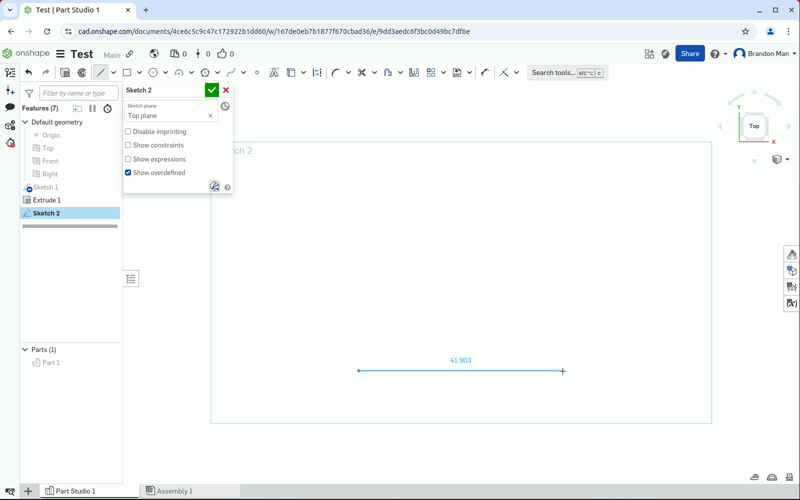
click(562, 370)
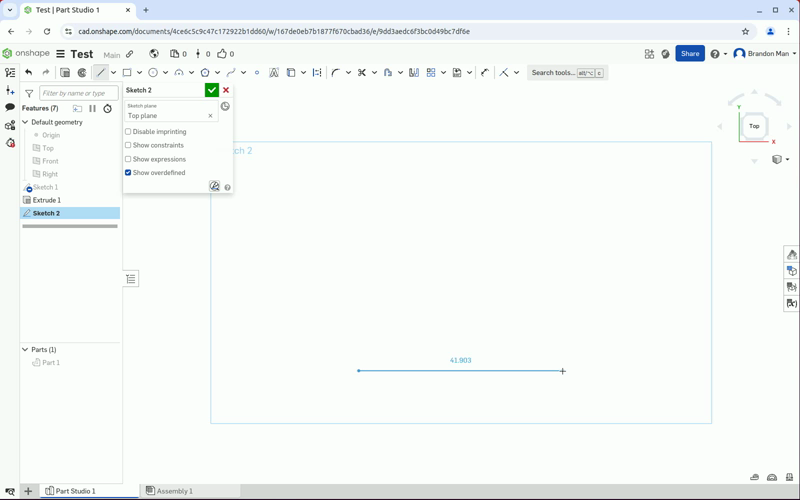
key_up(shift)
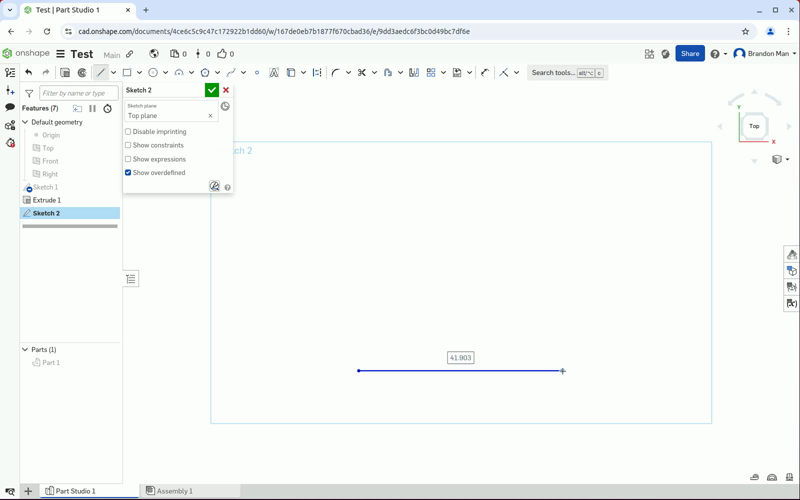
key_down(shift)
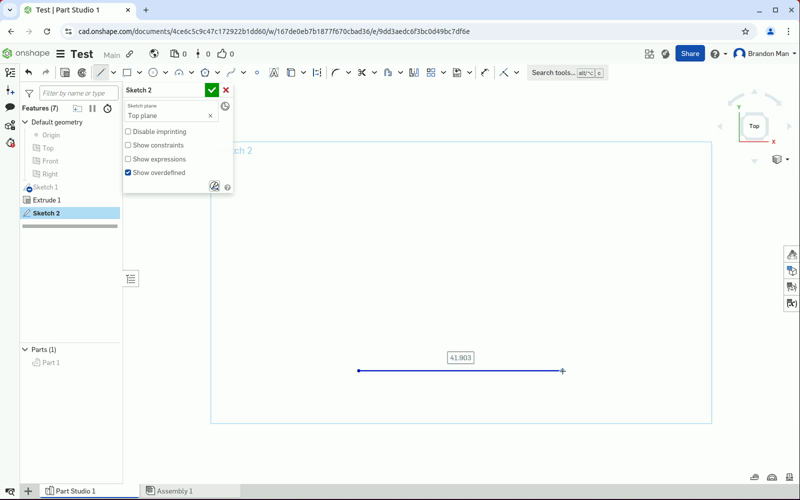
mouse_move(562, 196)
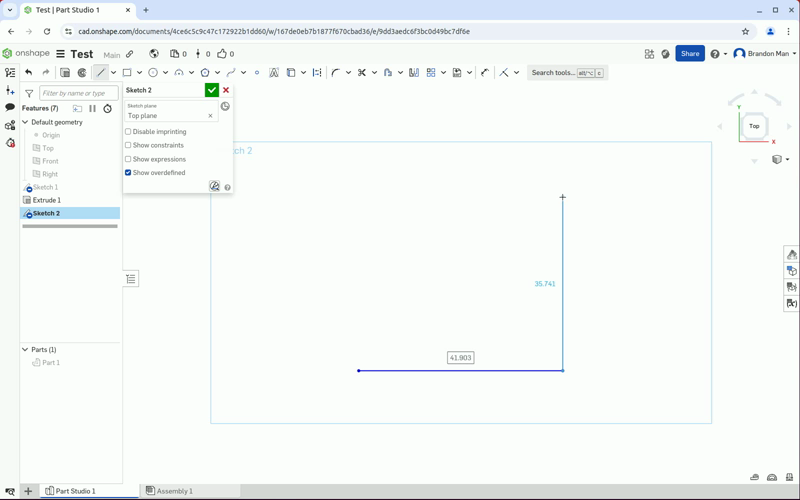
click(562, 196)
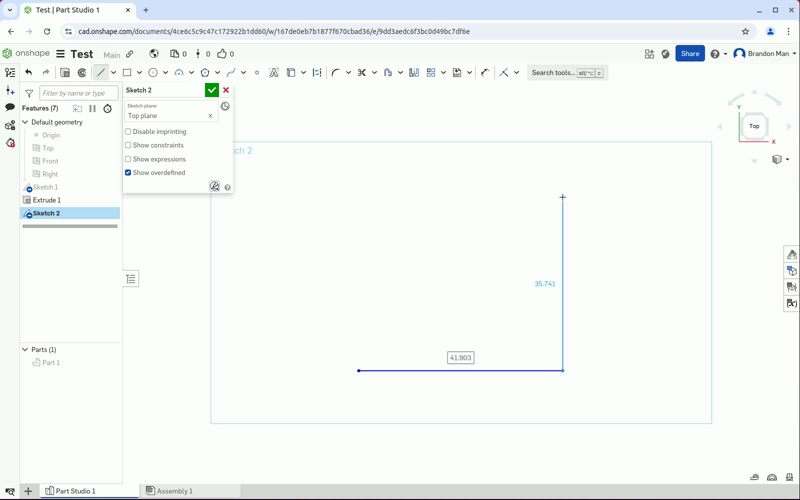
key_up(shift)
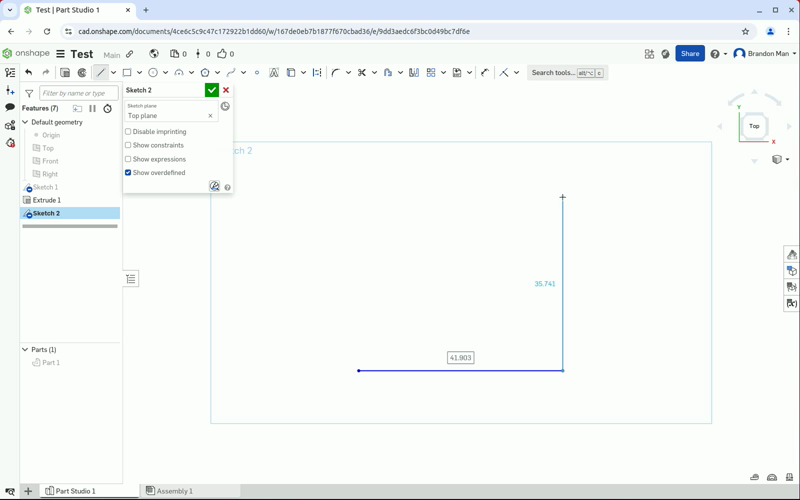
key_down(shift)
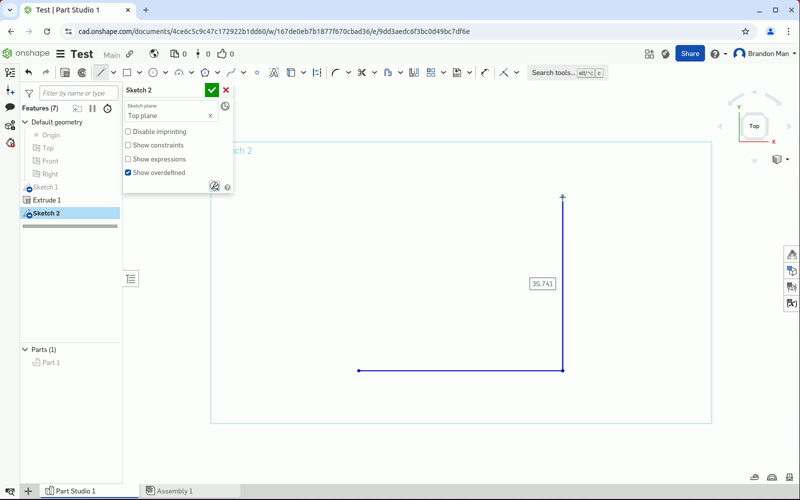
mouse_move(358, 196)
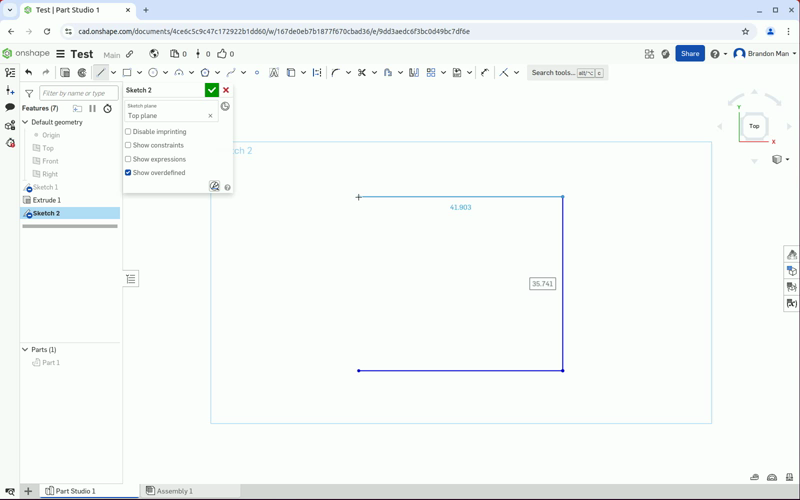
click(358, 196)
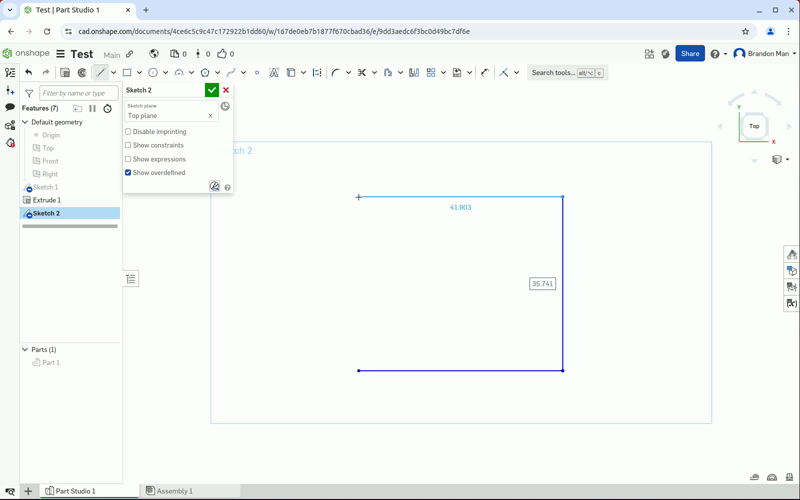
key_up(shift)
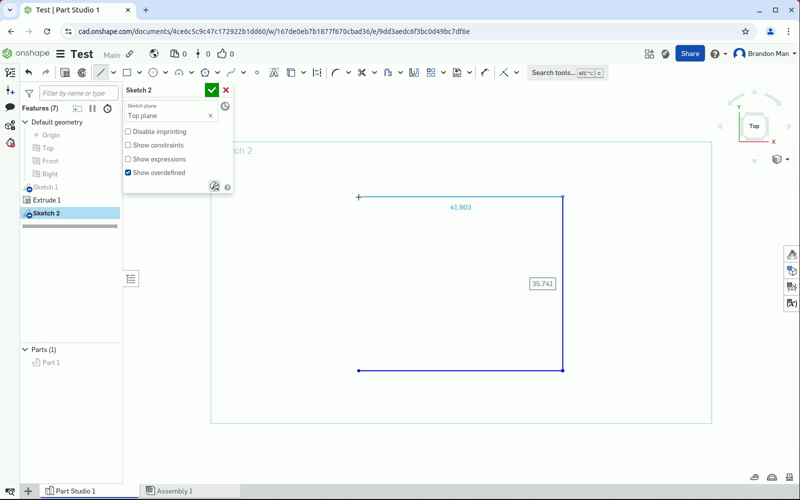
key_down(shift)
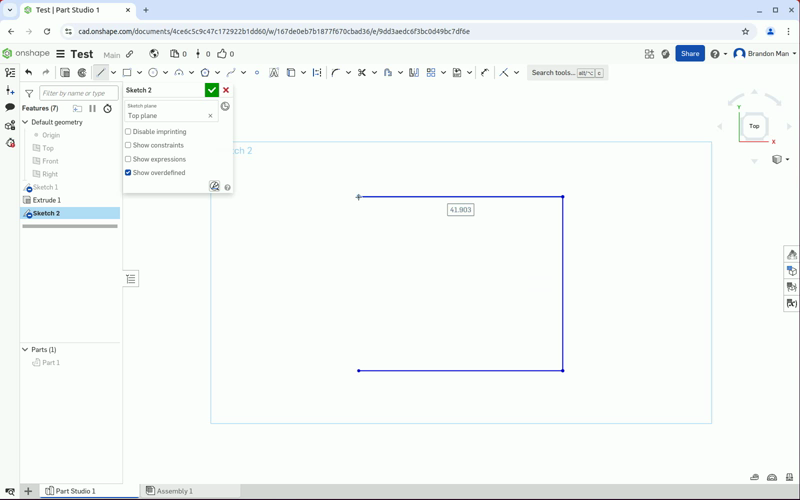
mouse_move(358, 370)
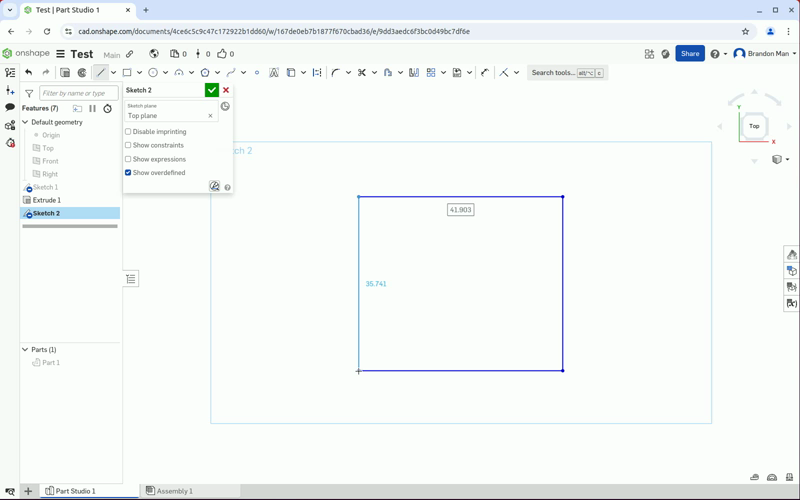
key_up(shift)
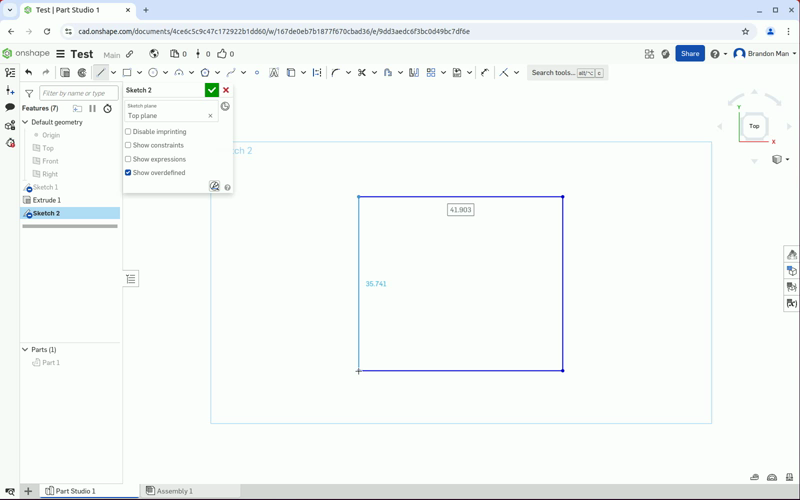
click(358, 370)
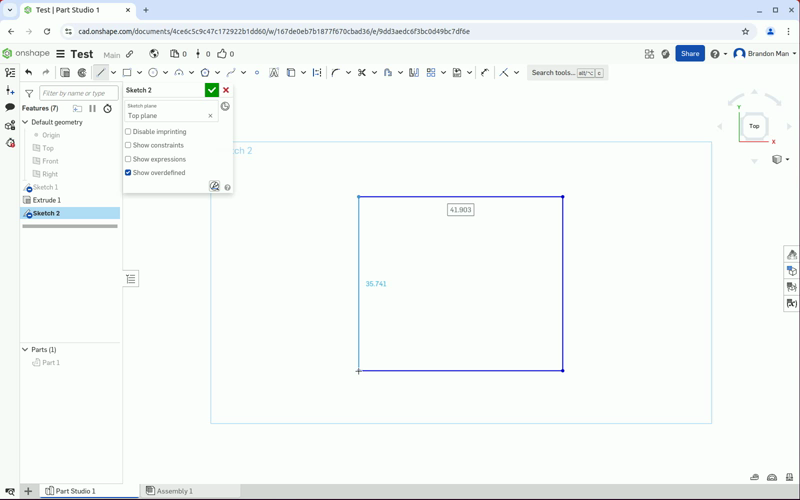
key(esc)
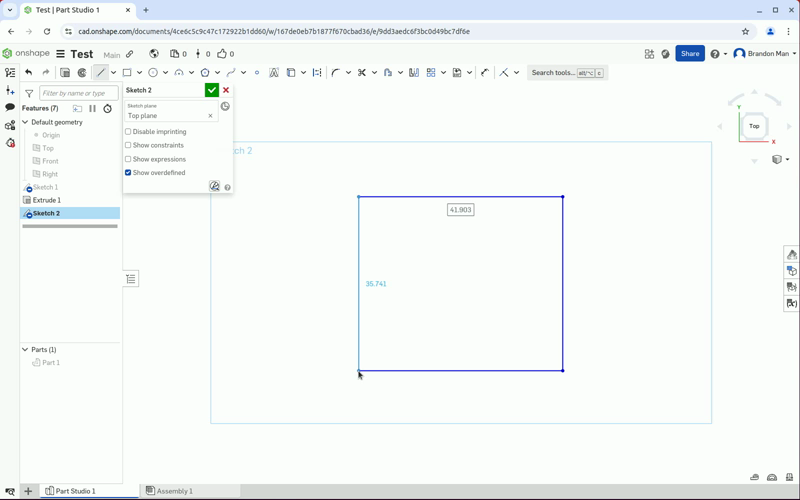
mouse_move(479, 327)
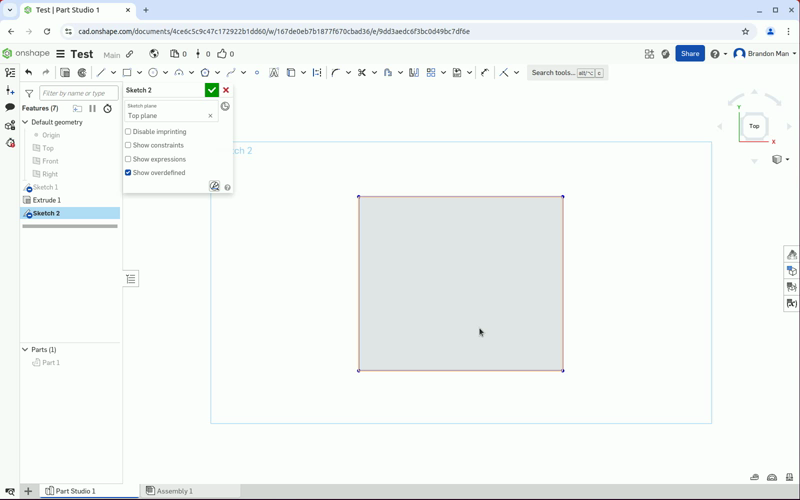
click(479, 327)
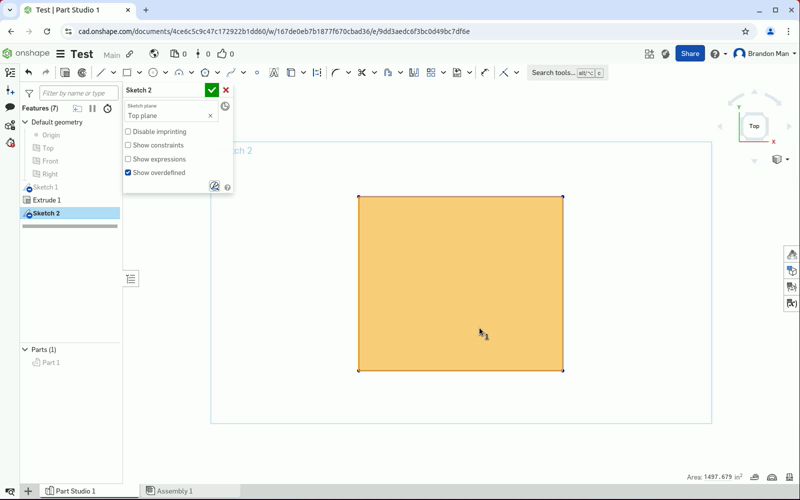
mouse_move(73, 352)
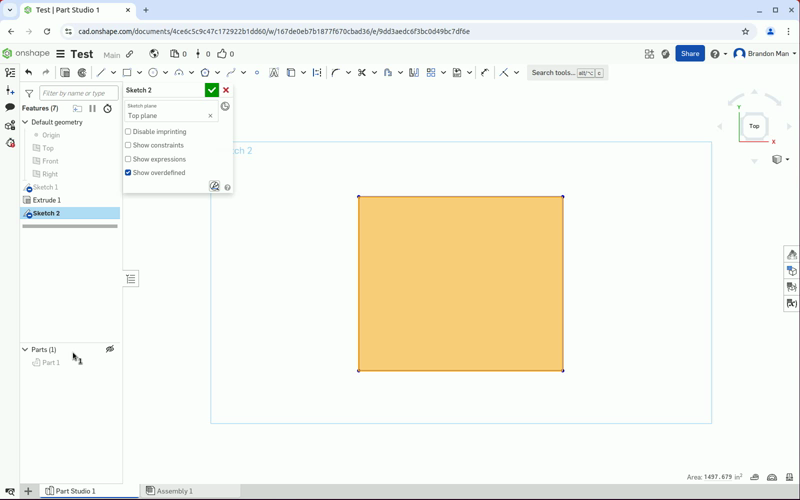
key(shift+y)
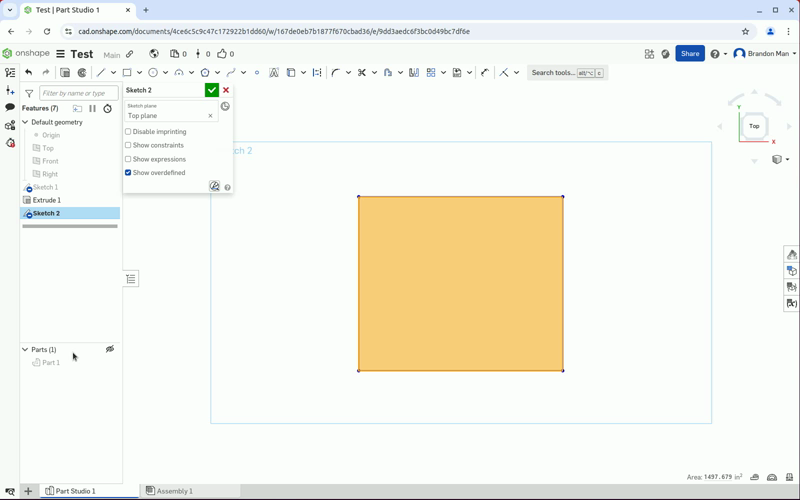
key(shift+e)
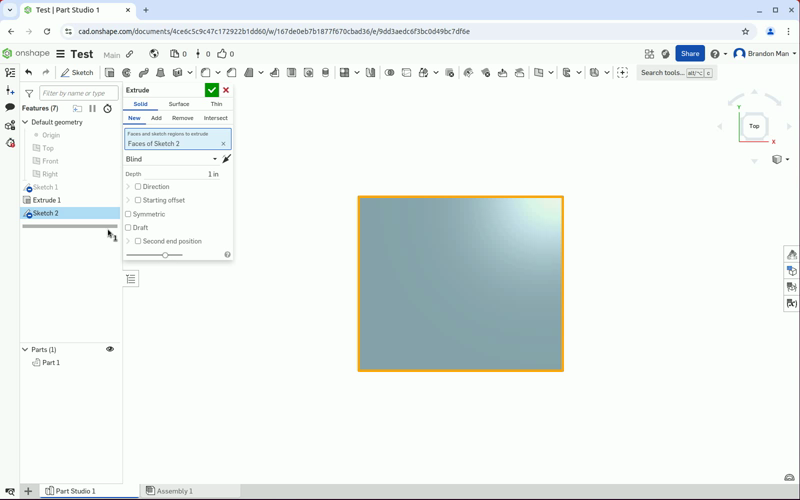
mouse_move(143, 106)
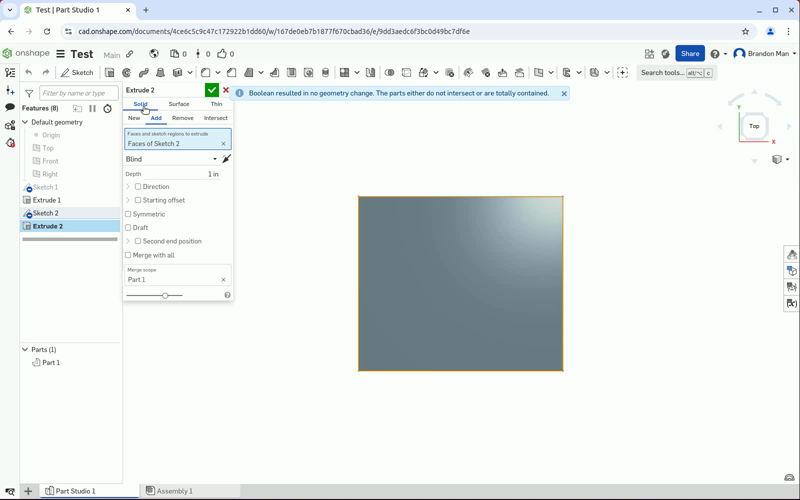
click(143, 106)
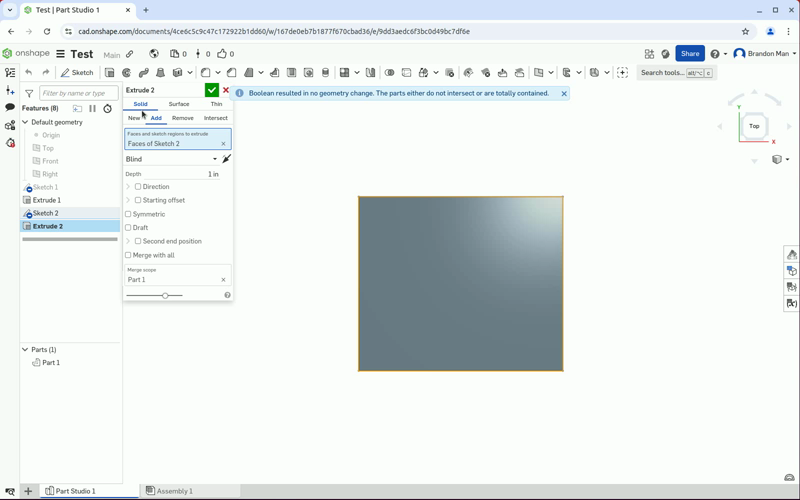
mouse_move(137, 120)
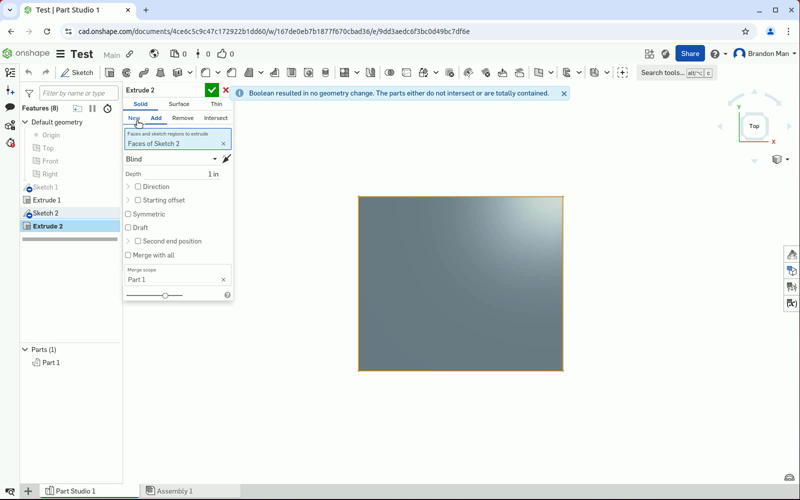
click(137, 120)
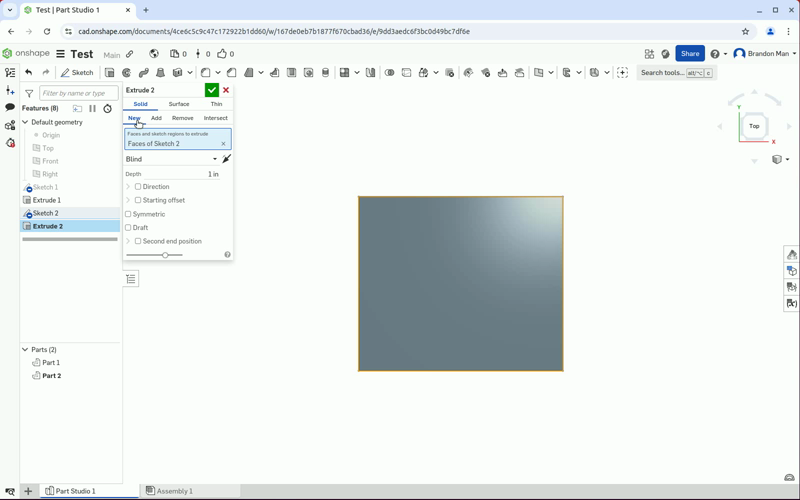
key(tab, 4)
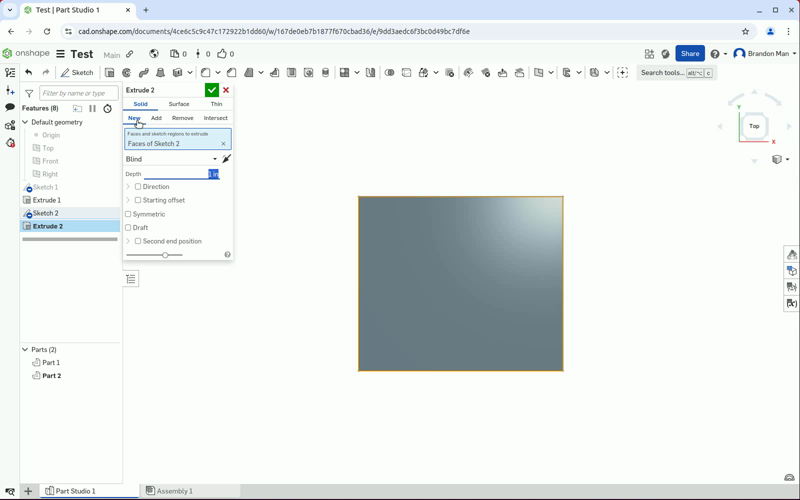
text(2.166)
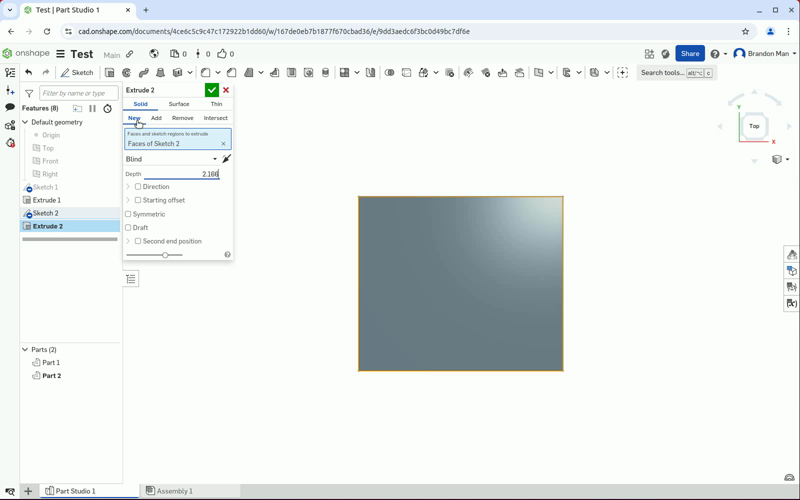
key(enter)
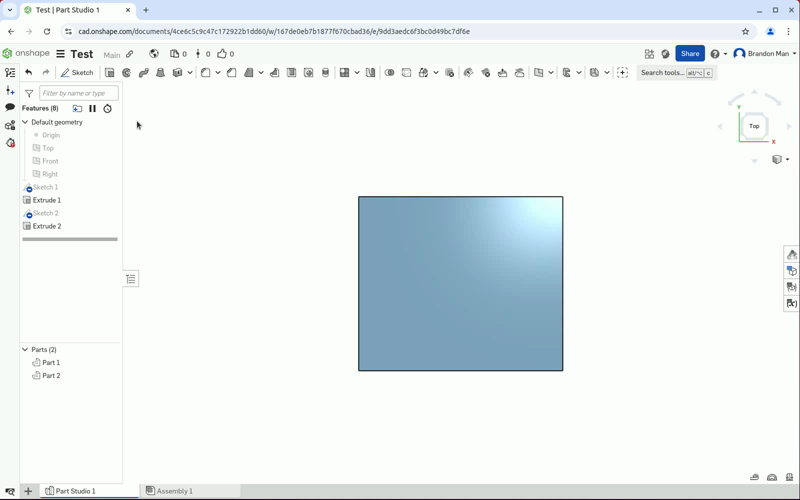
key(shift+h)
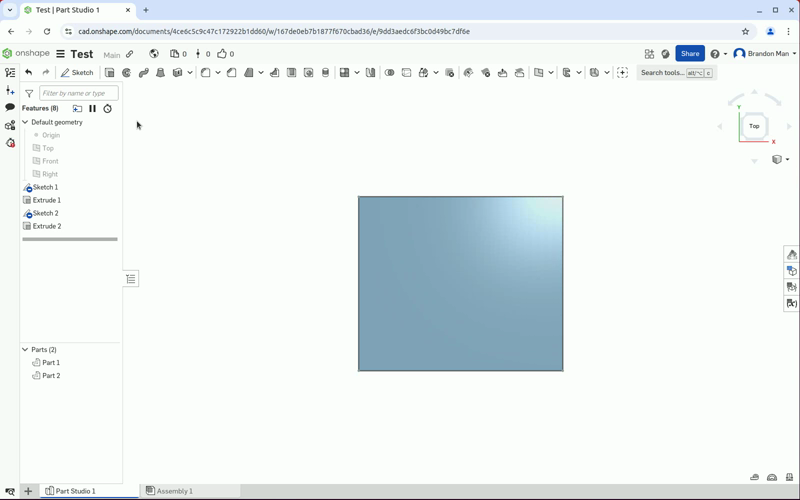
key(shift+h)
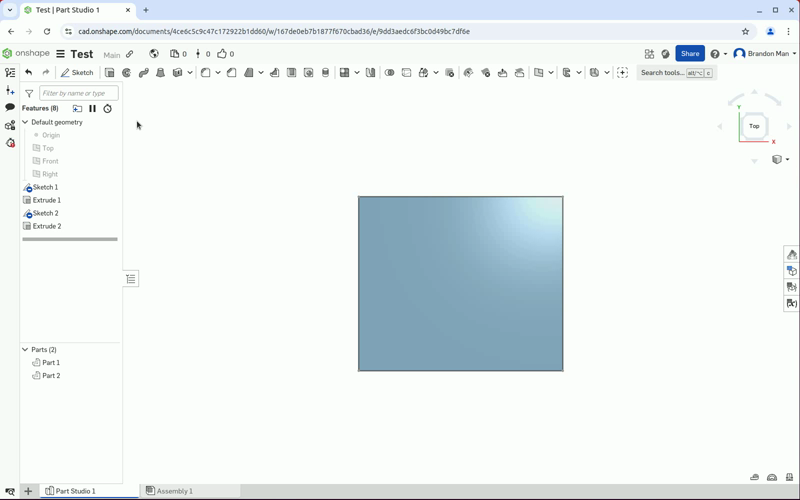
key(shift+7)
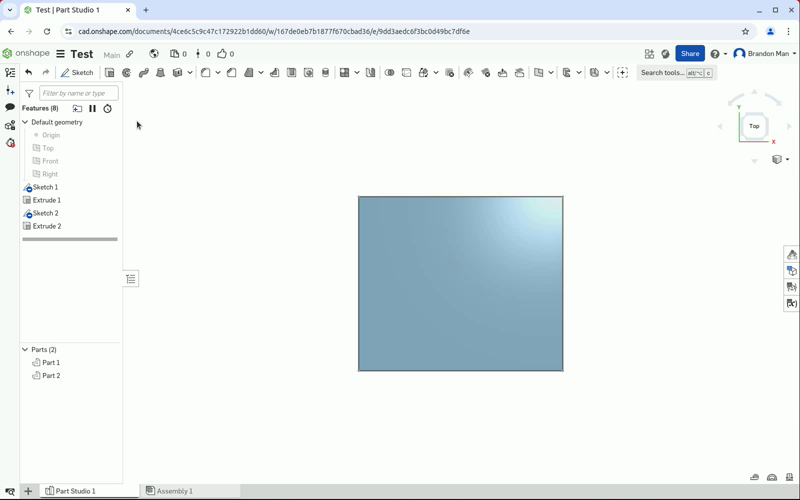
key(up, 3)
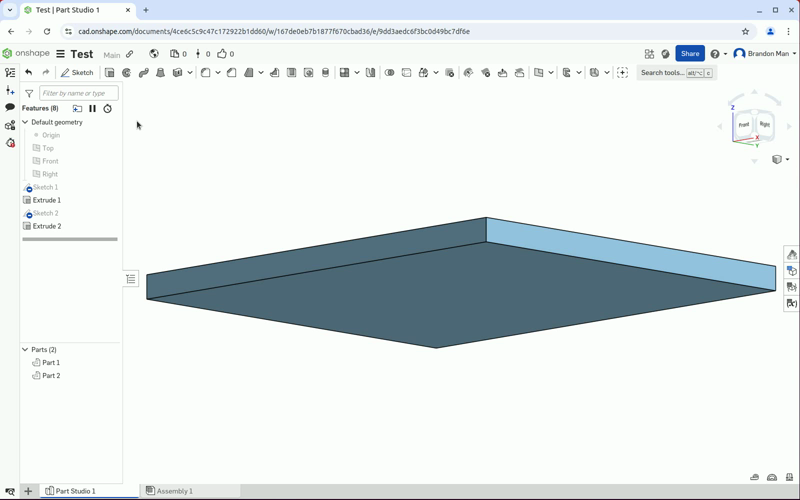
key(left, 3)
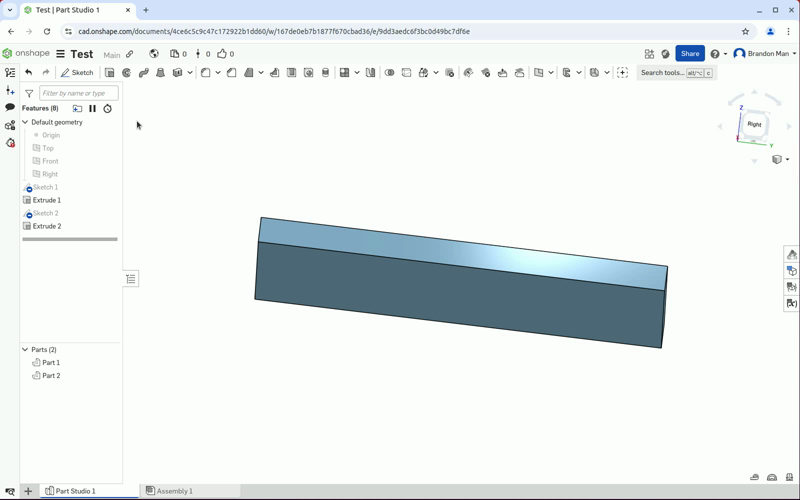
key(right, 3)
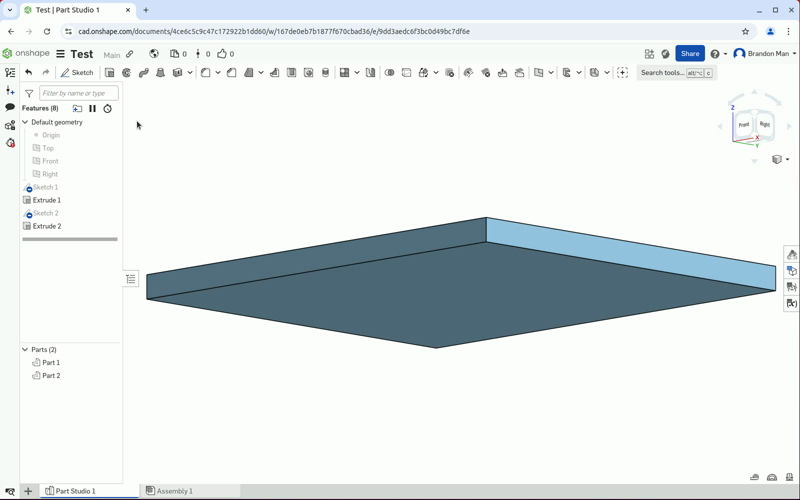
key(down, 3)
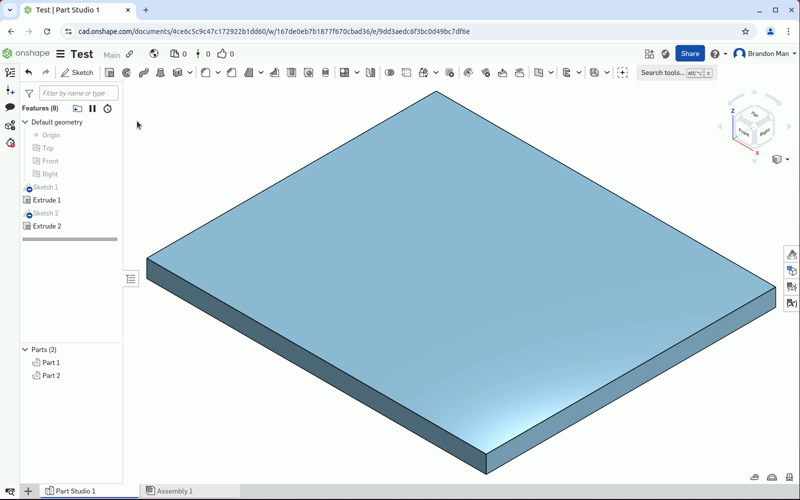
mouse_move(73, 189)
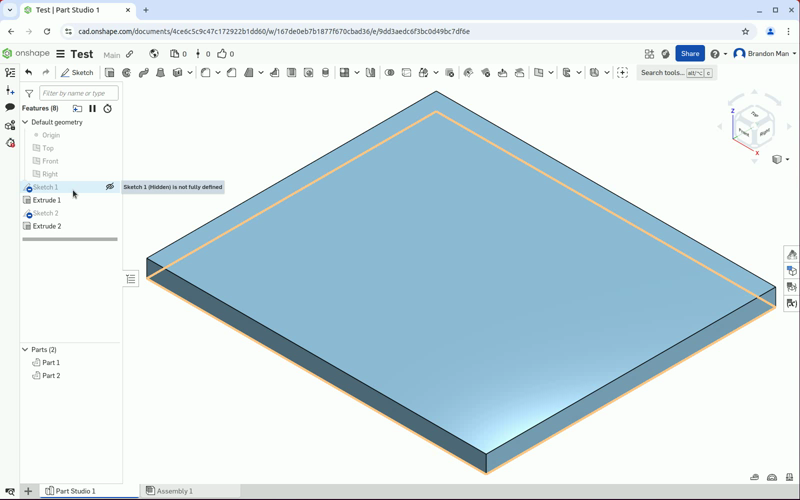
click(73, 189)